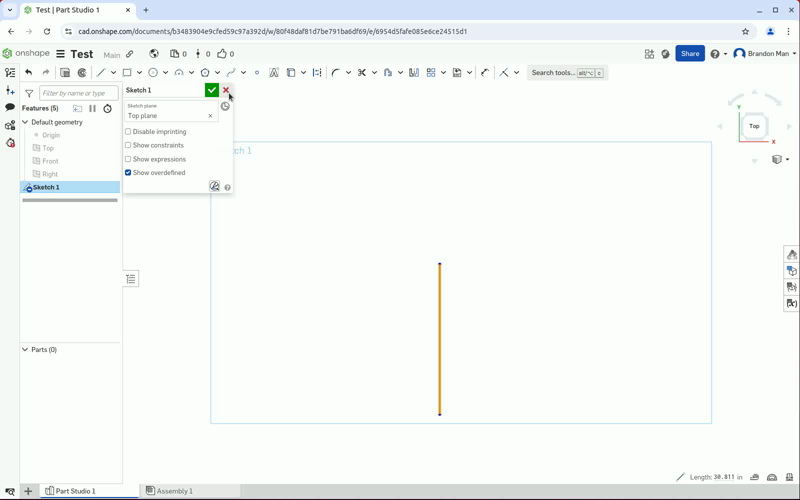
key(shift+h)
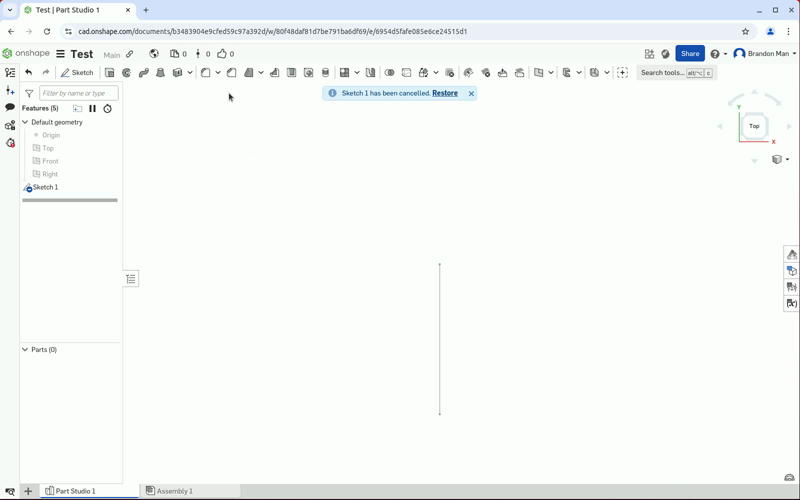
key(shift+s)
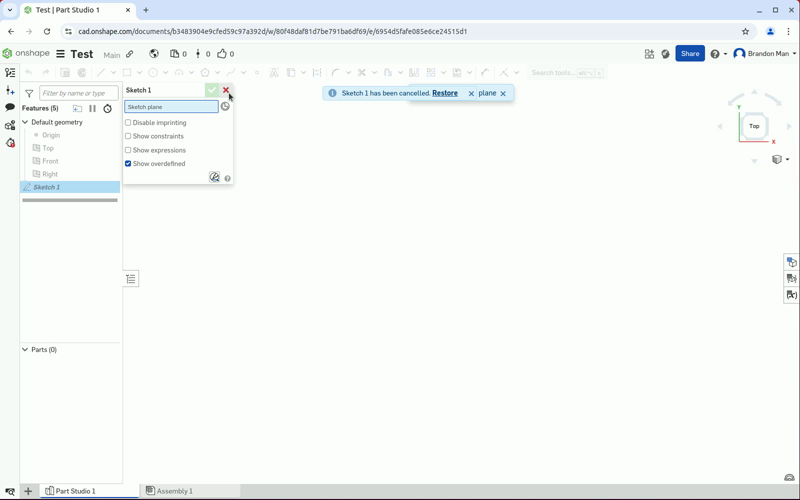
mouse_move(73, 150)
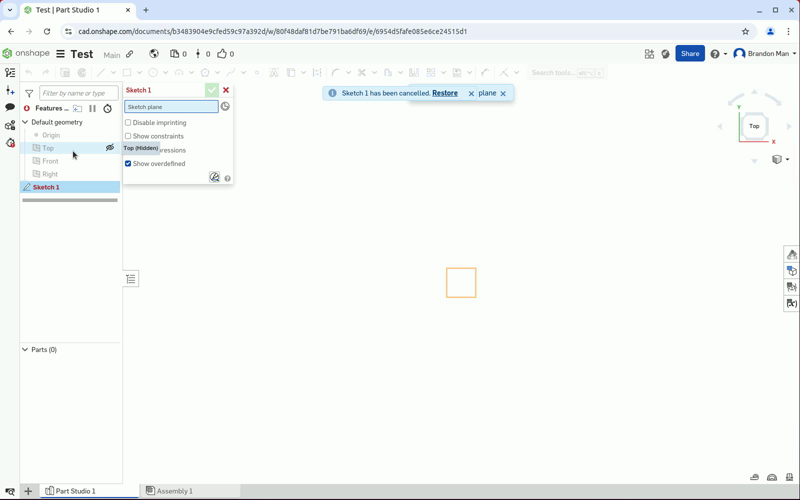
click(73, 150)
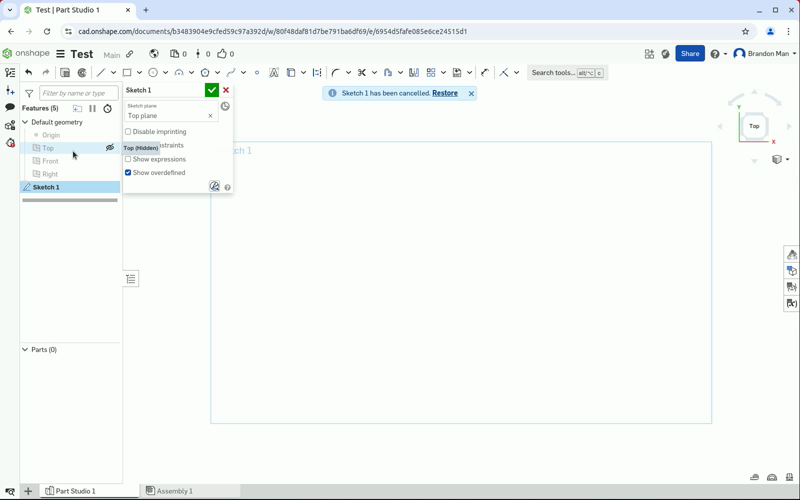
mouse_move(73, 352)
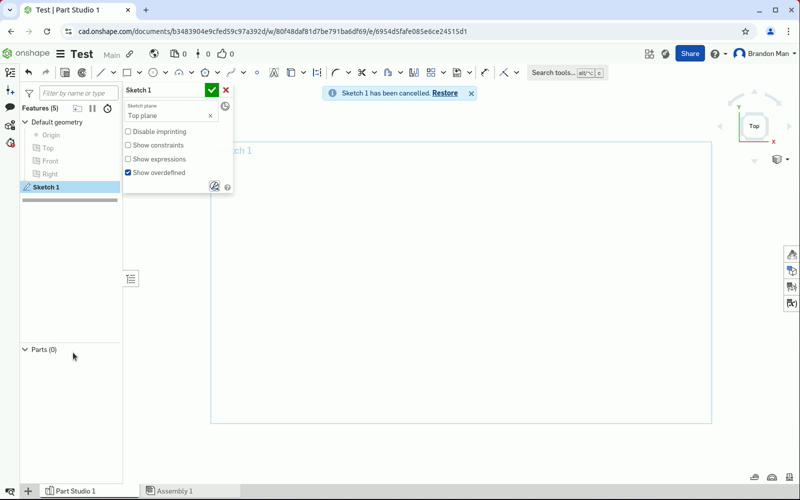
key(y)
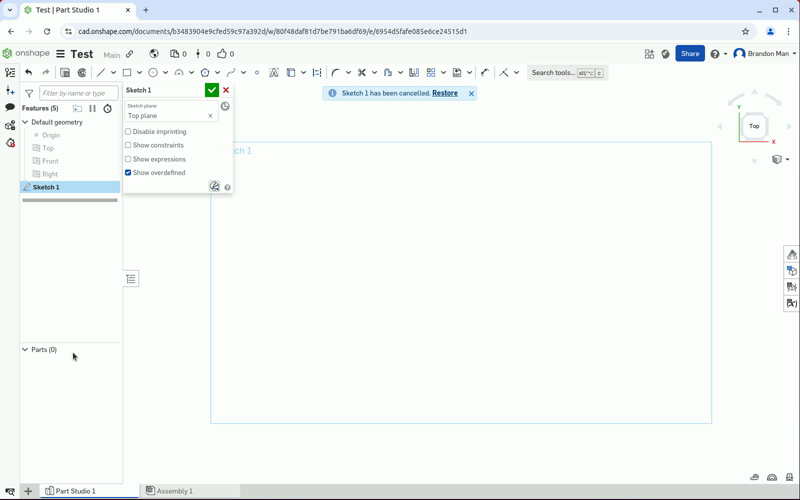
key(l)
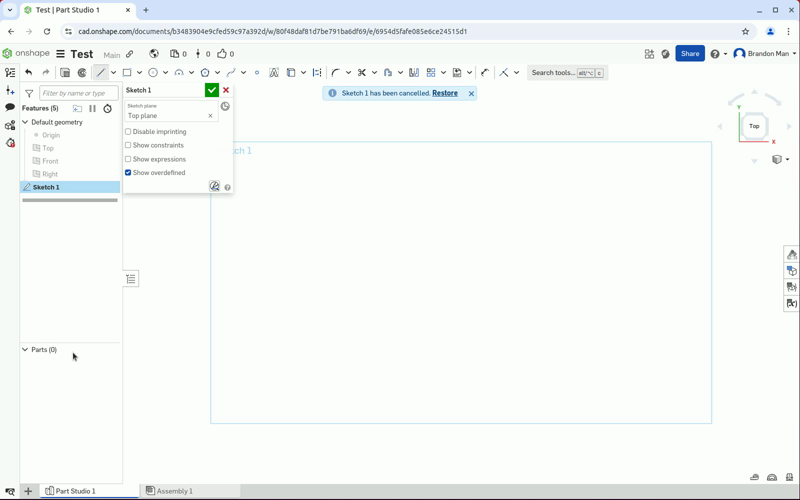
key_down(shift)
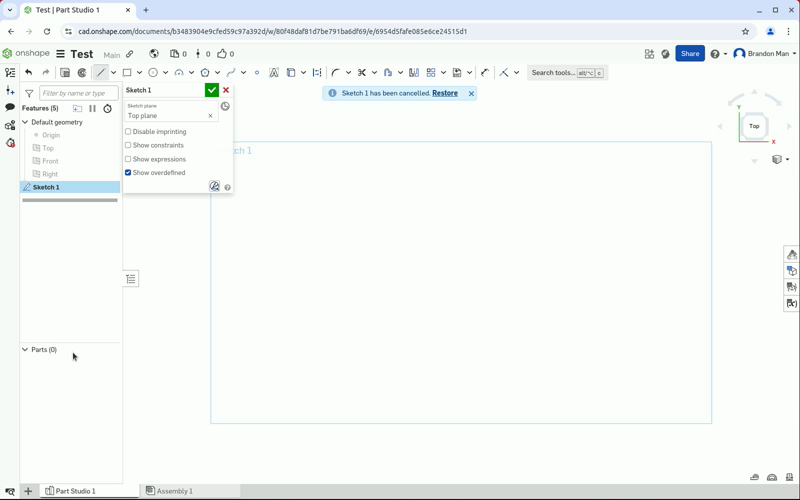
mouse_move(460, 282)
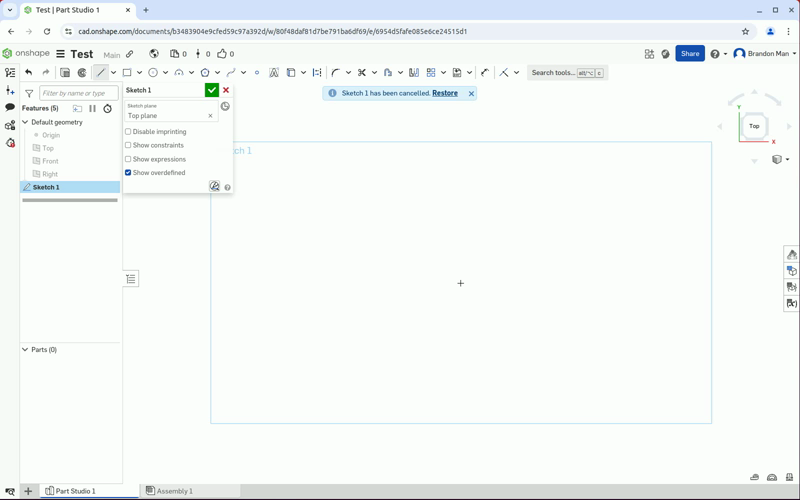
click(460, 282)
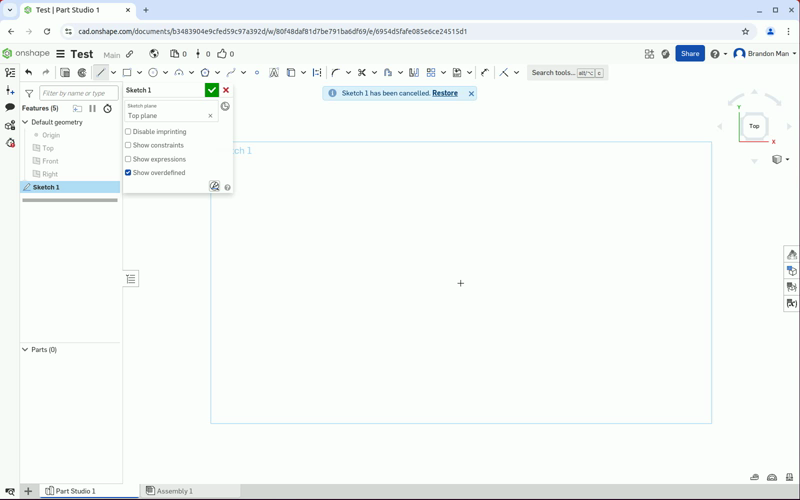
key_up(shift)
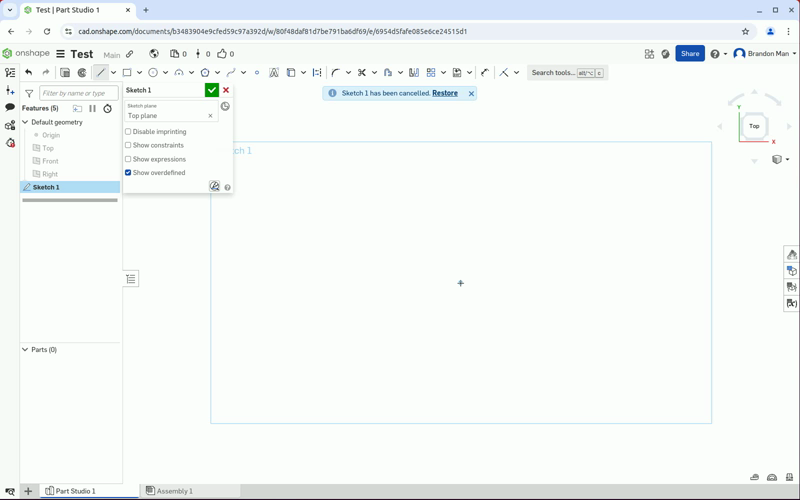
key_down(shift)
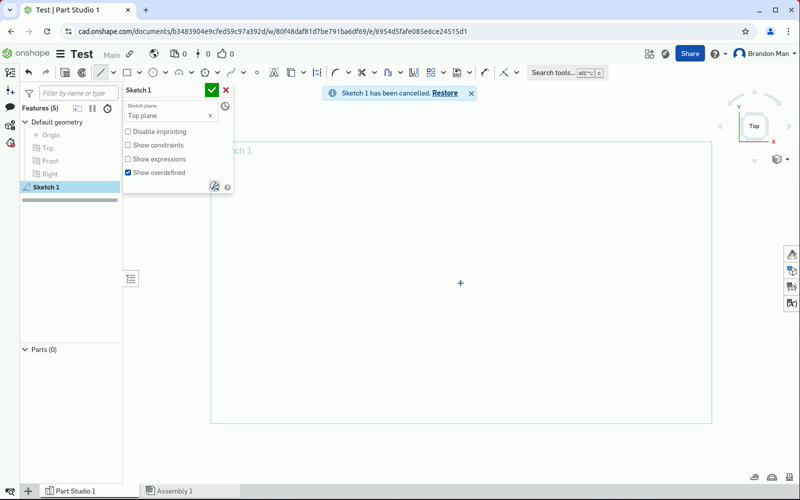
mouse_move(535, 282)
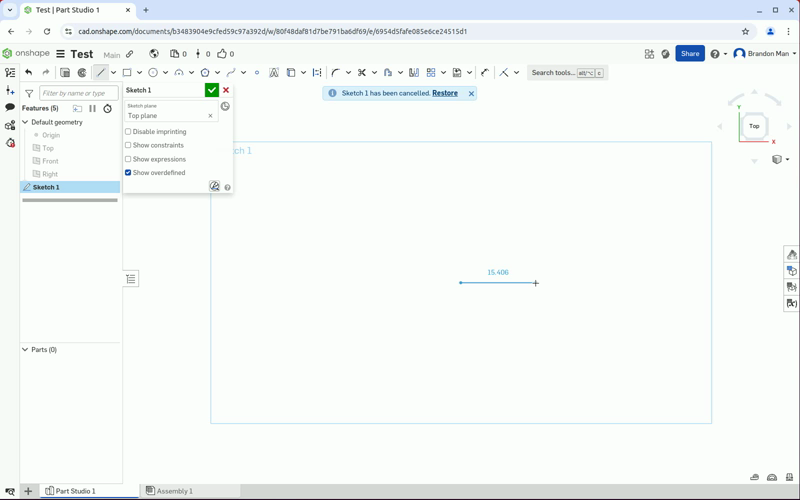
click(535, 282)
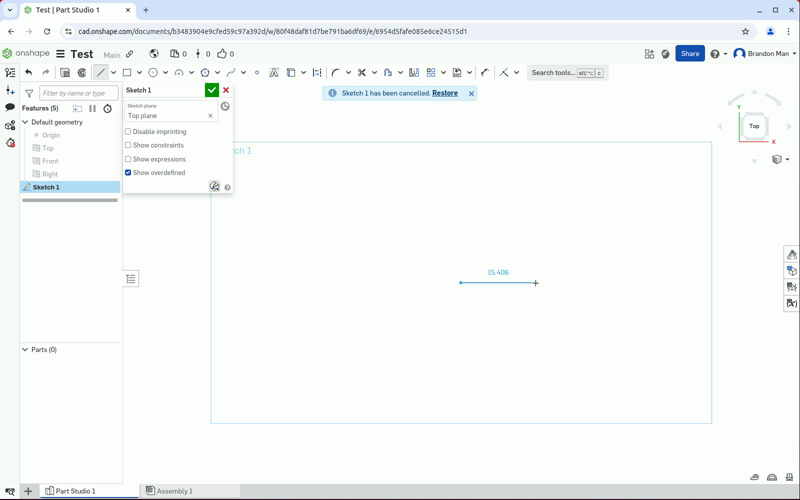
key_up(shift)
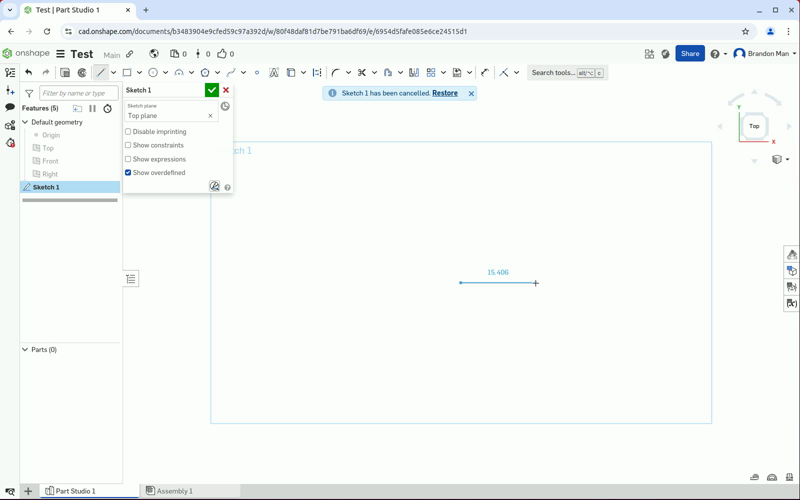
key_down(shift)
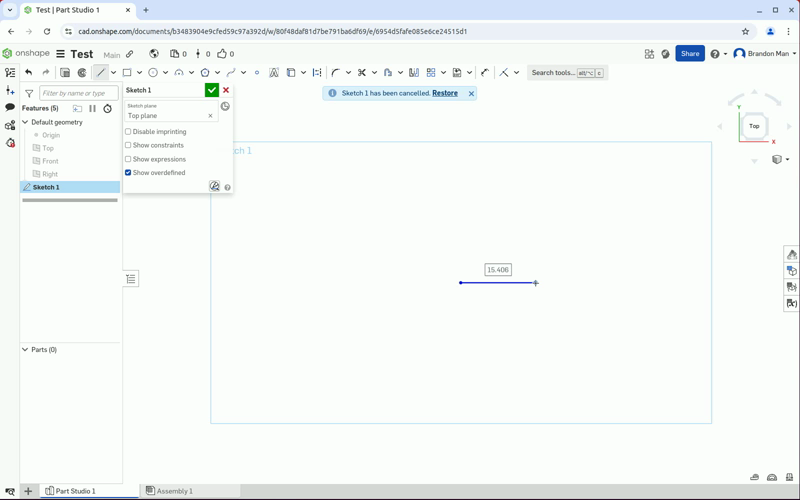
mouse_move(535, 170)
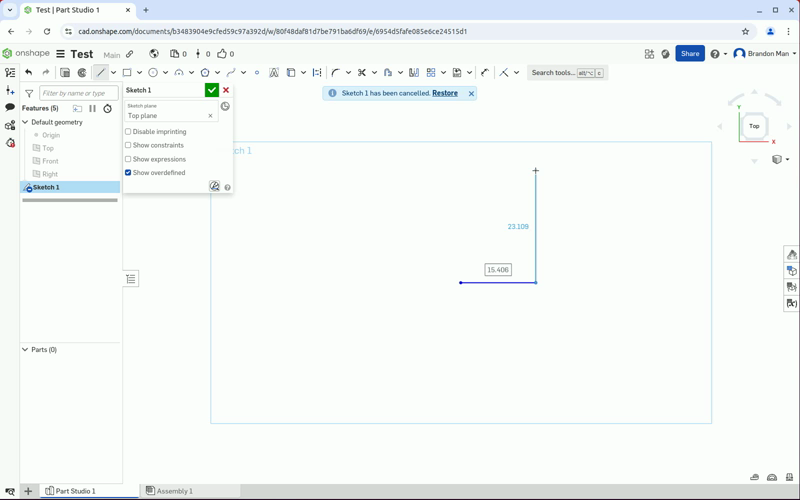
click(535, 170)
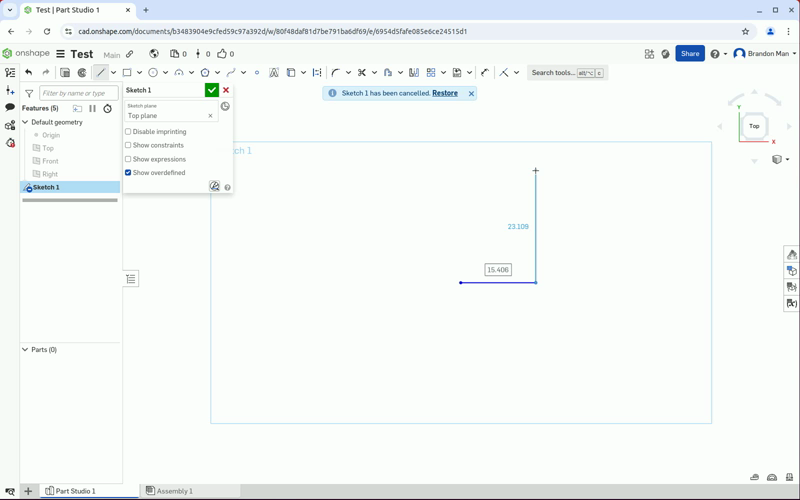
key_up(shift)
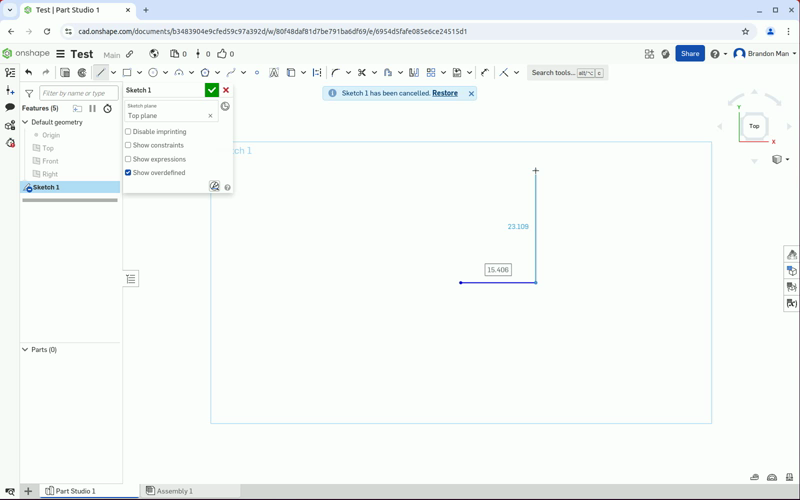
key_down(shift)
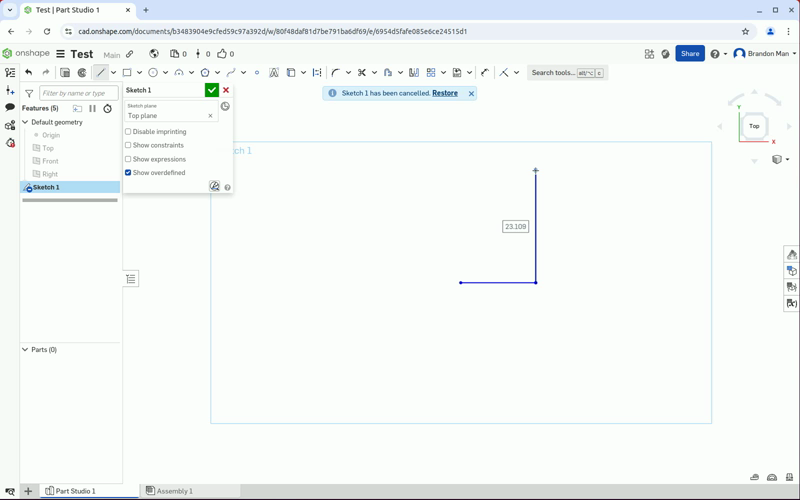
mouse_move(460, 170)
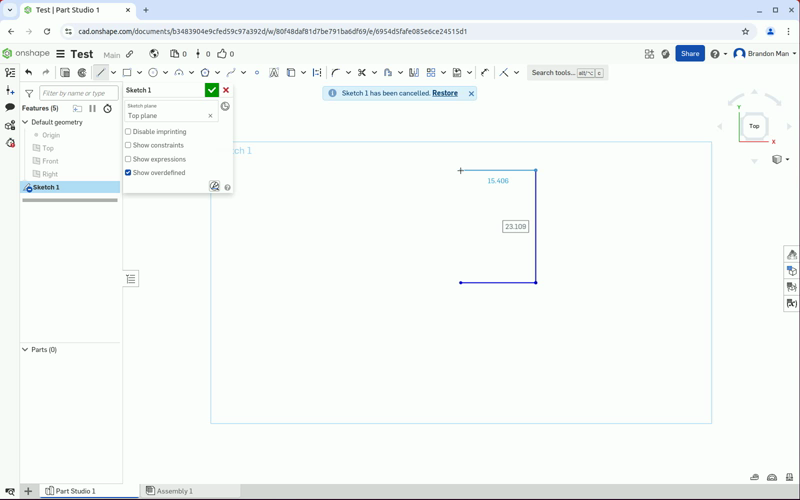
click(460, 170)
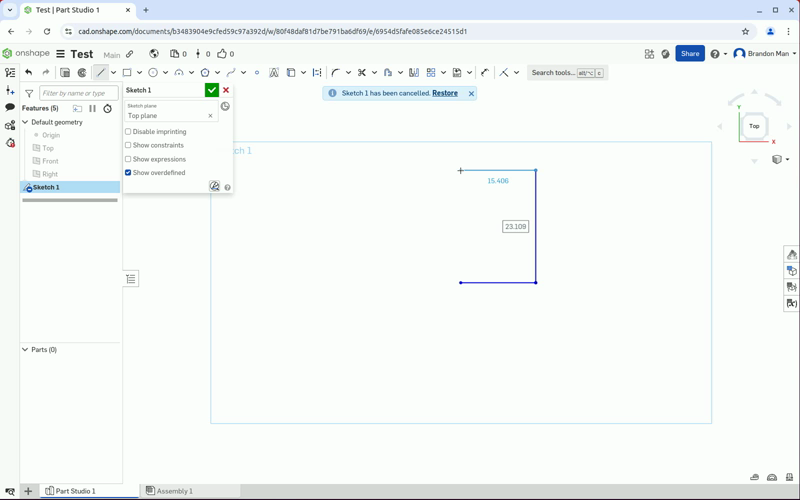
key_up(shift)
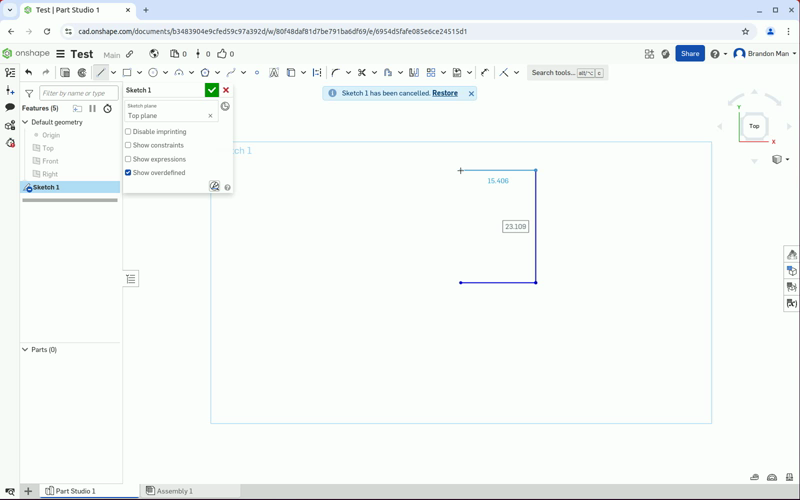
key_down(shift)
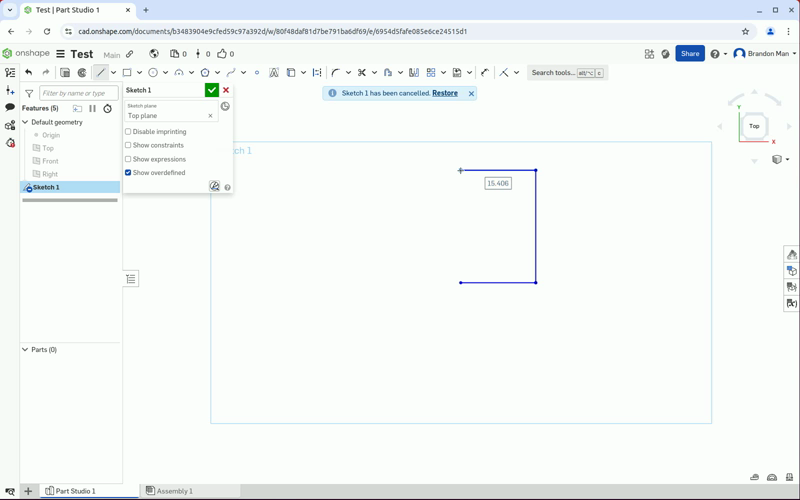
mouse_move(460, 282)
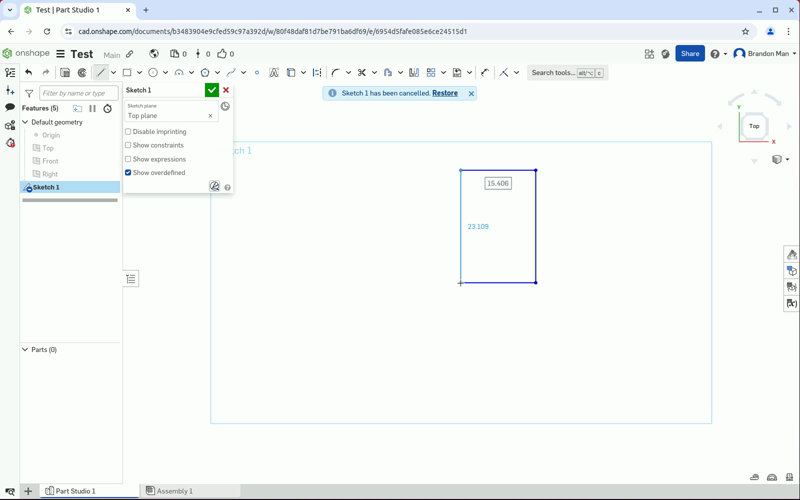
key_up(shift)
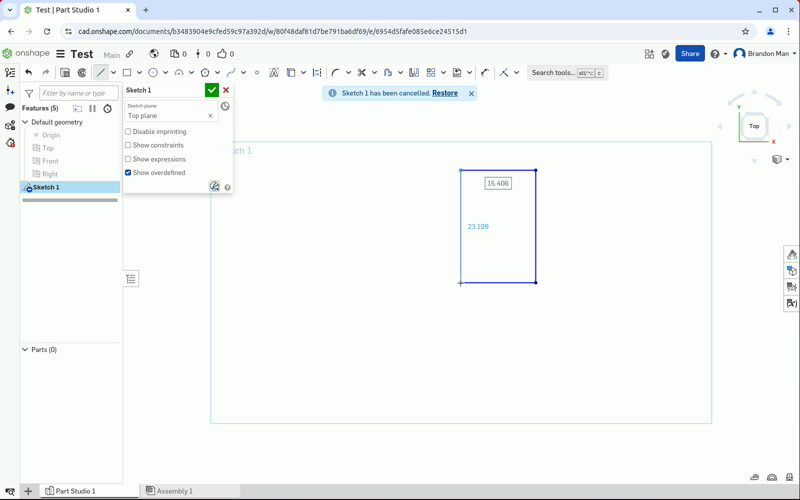
click(460, 282)
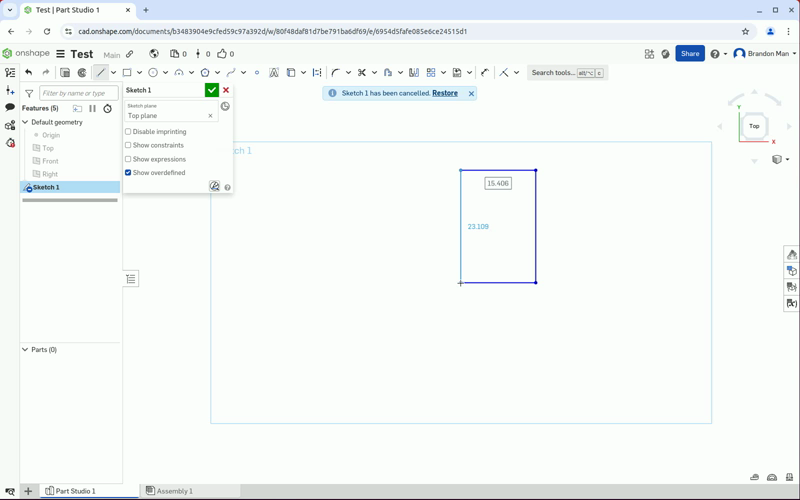
key(esc)
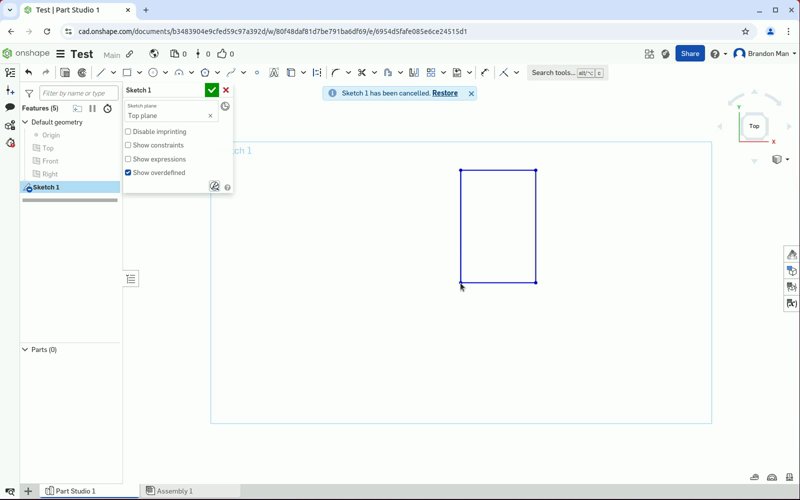
mouse_move(512, 273)
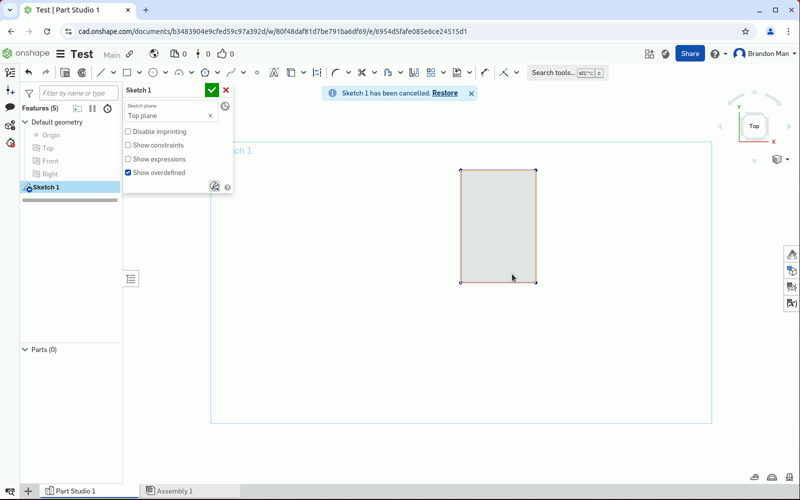
click(512, 273)
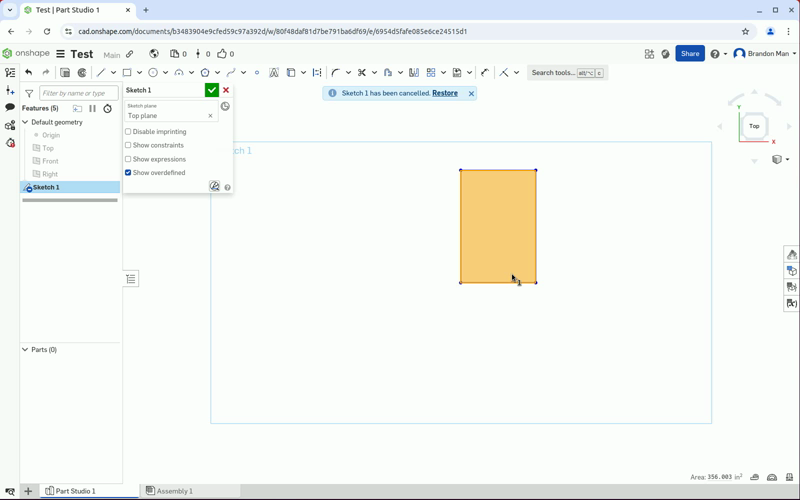
mouse_move(73, 352)
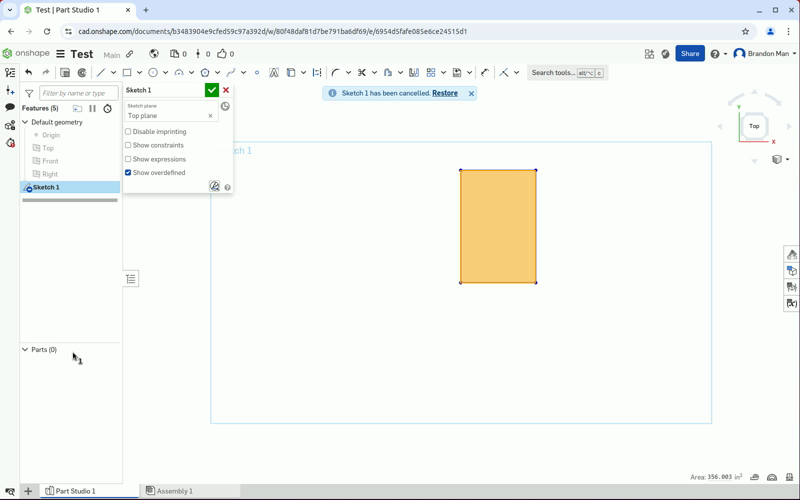
key(shift+y)
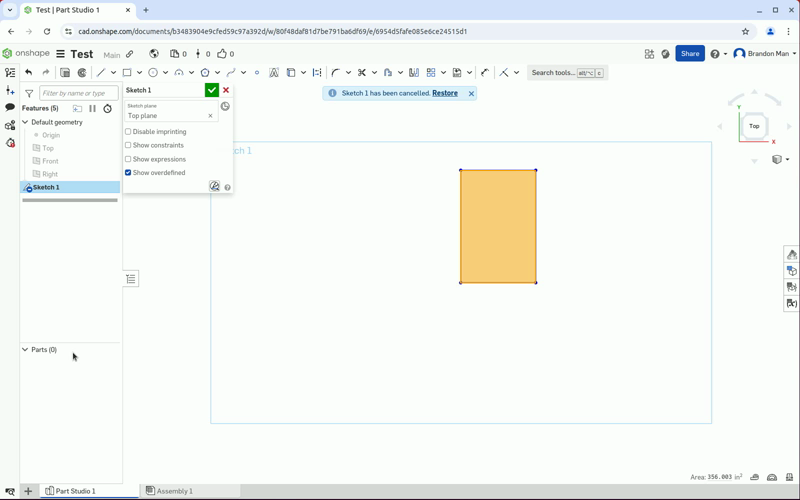
key(shift+e)
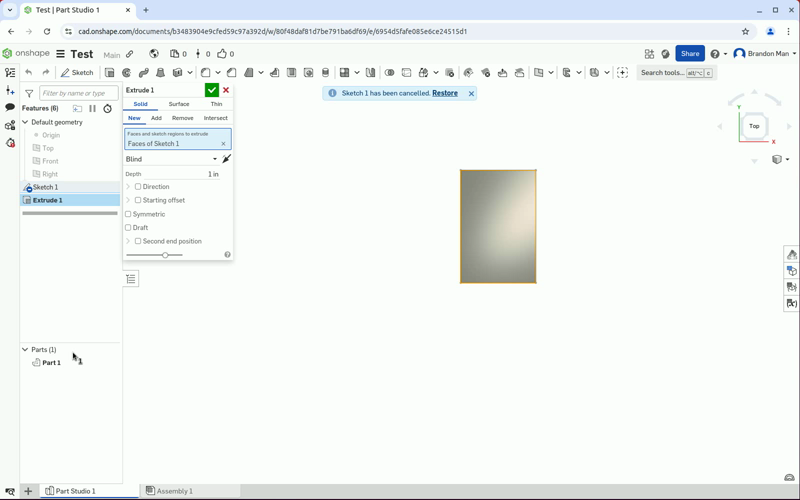
mouse_move(143, 106)
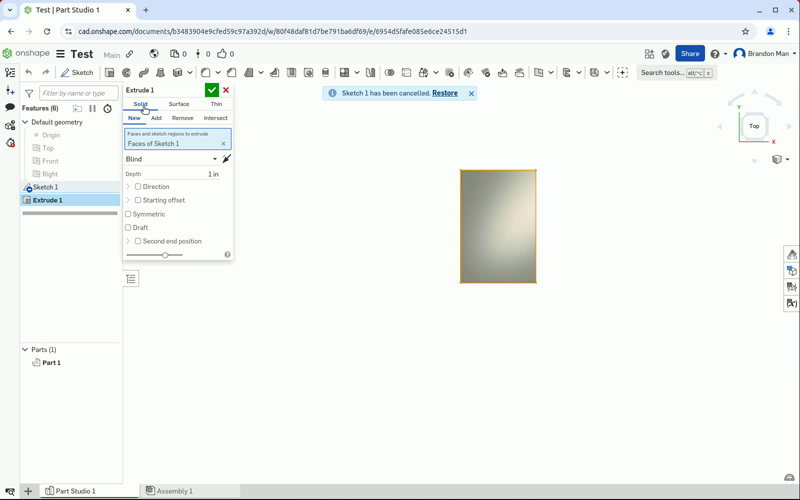
click(143, 106)
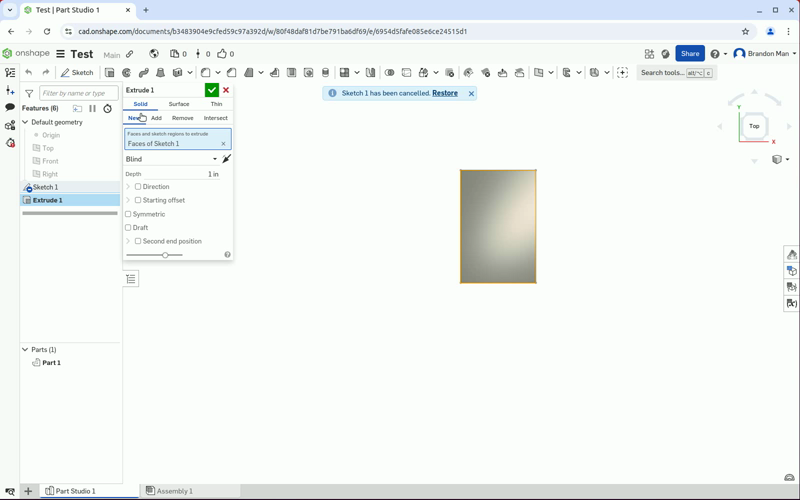
mouse_move(137, 120)
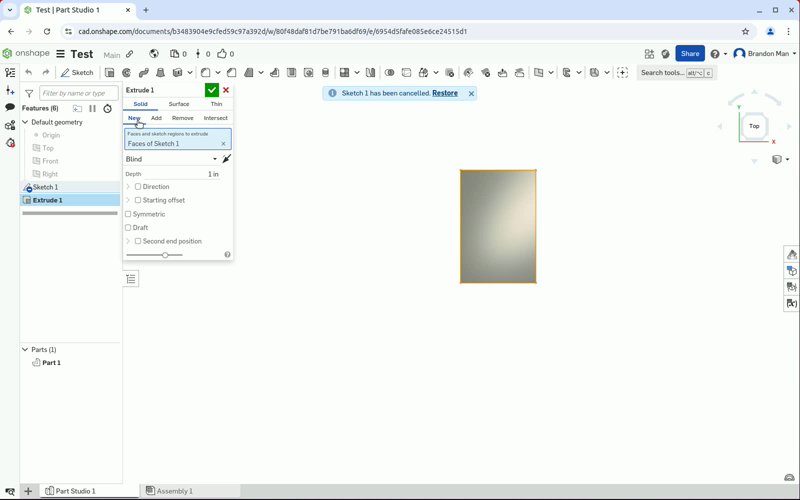
click(137, 120)
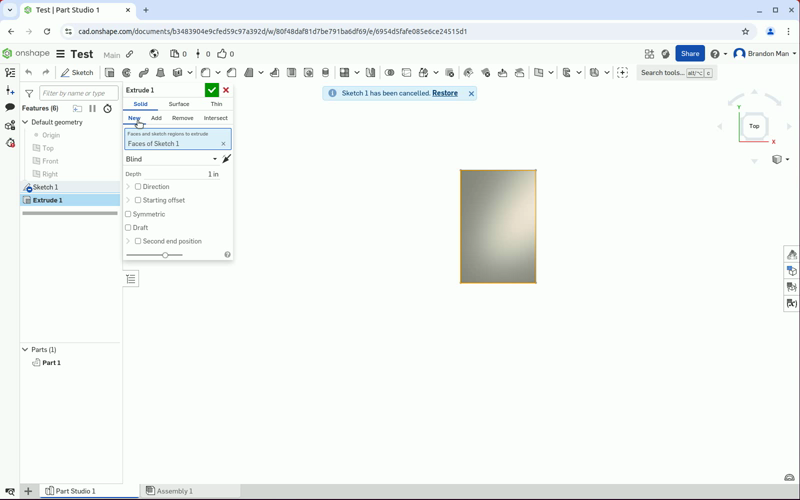
key(tab, 4)
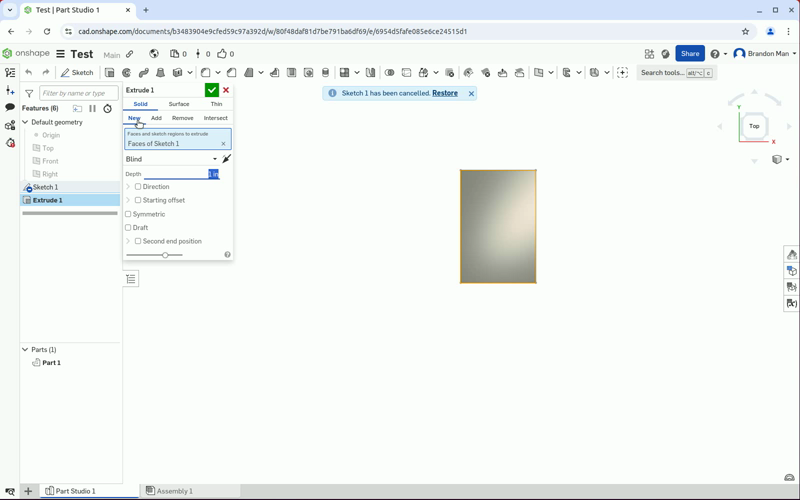
text(9.147)
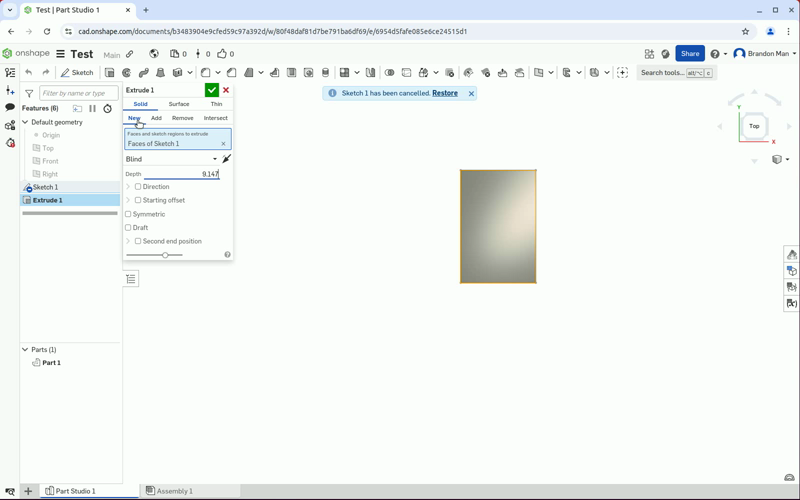
key(enter)
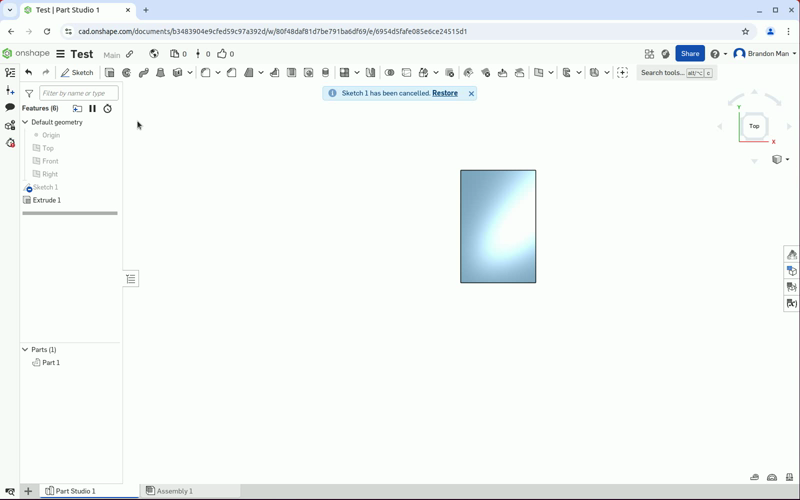
key(shift+h)
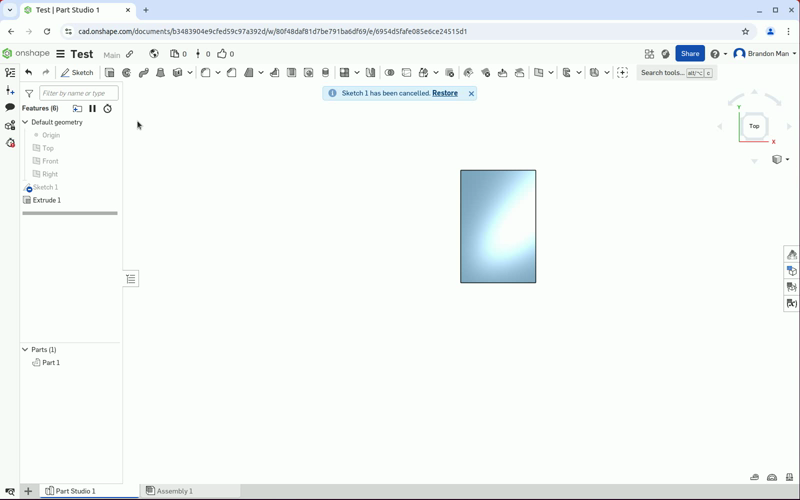
key(shift+h)
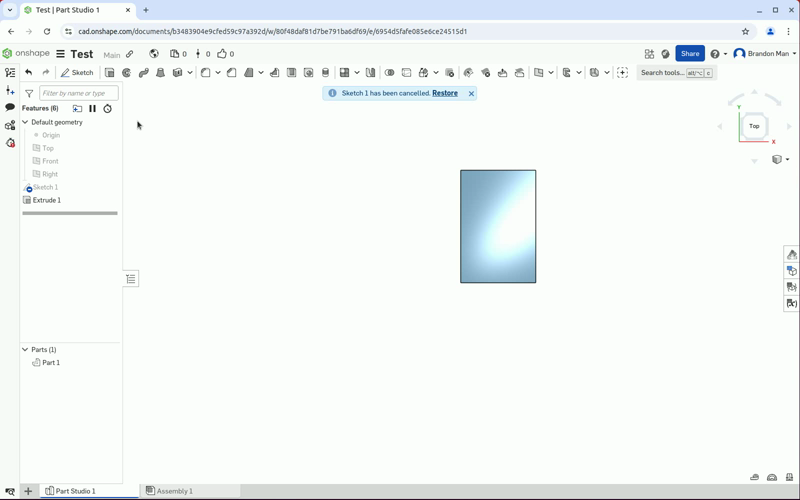
mouse_move(73, 189)
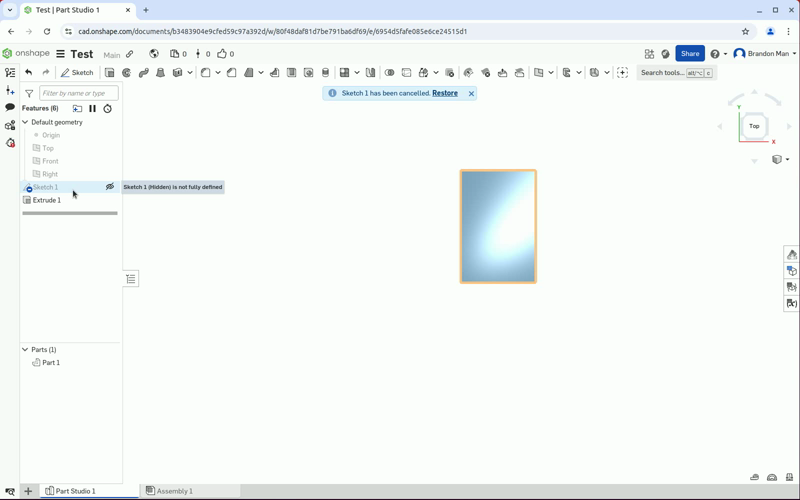
click(73, 189)
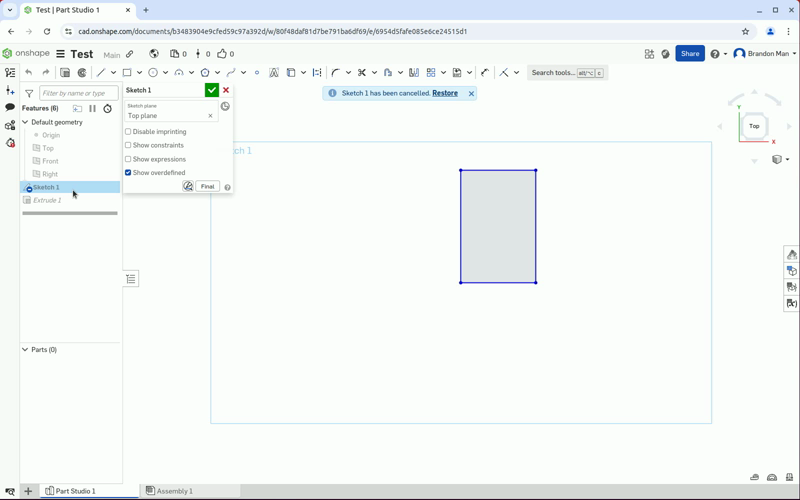
mouse_move(229, 92)
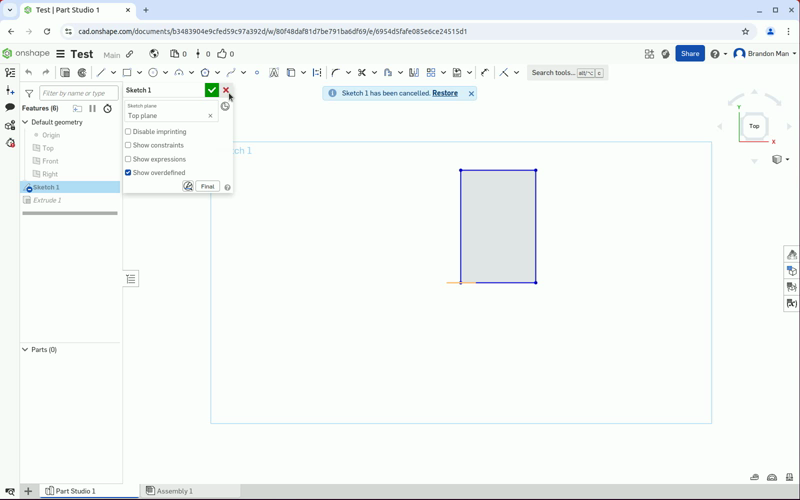
click(229, 92)
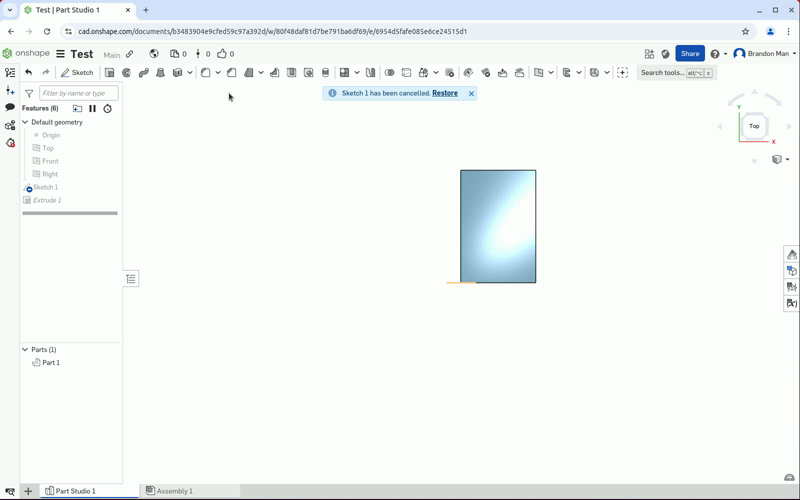
mouse_move(541, 75)
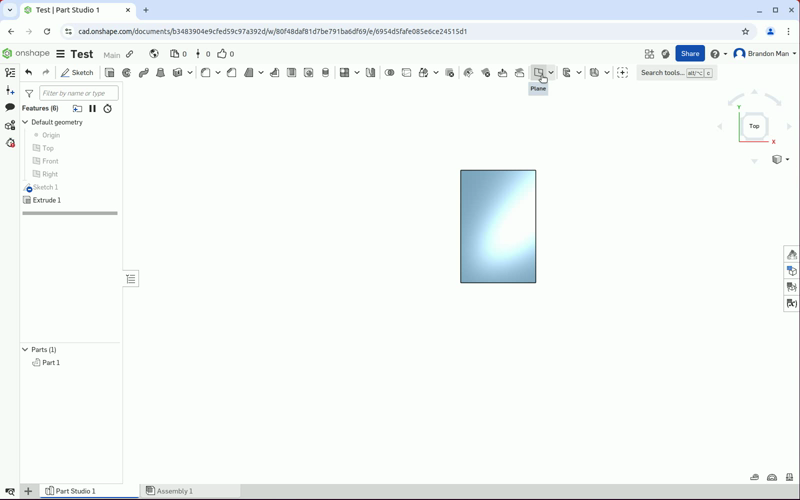
click(541, 75)
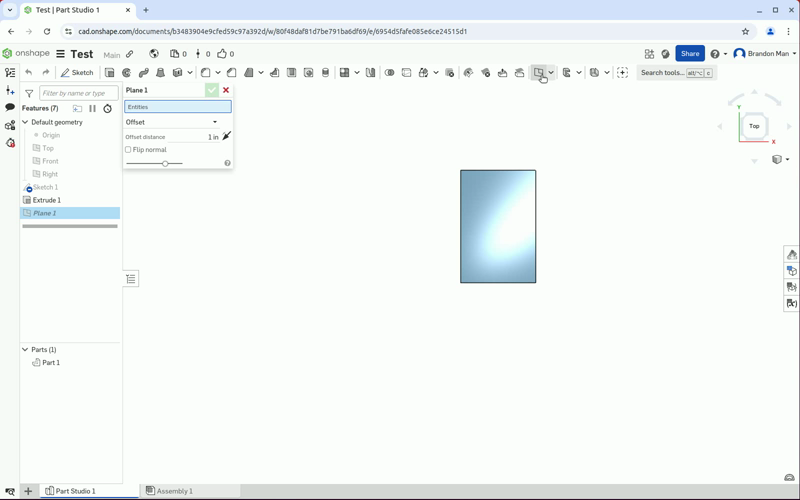
mouse_move(73, 150)
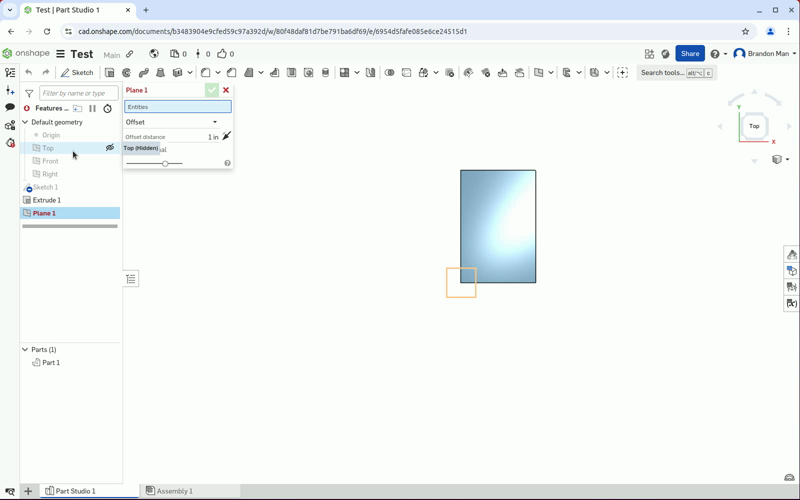
click(73, 150)
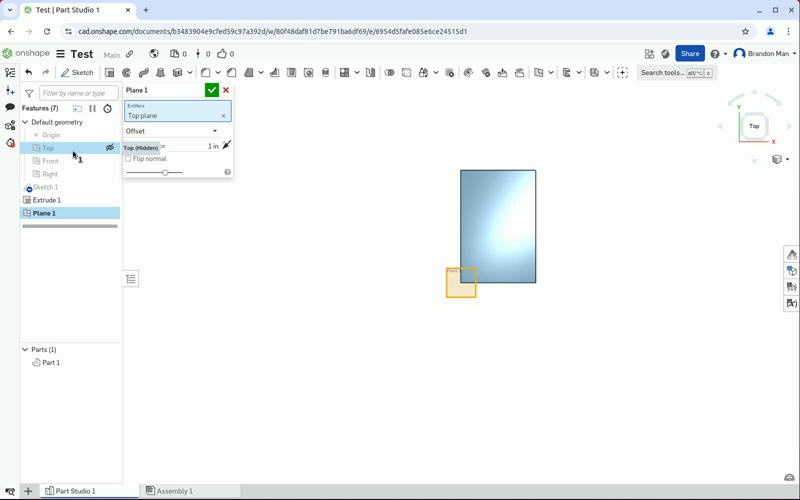
key(tab, 2)
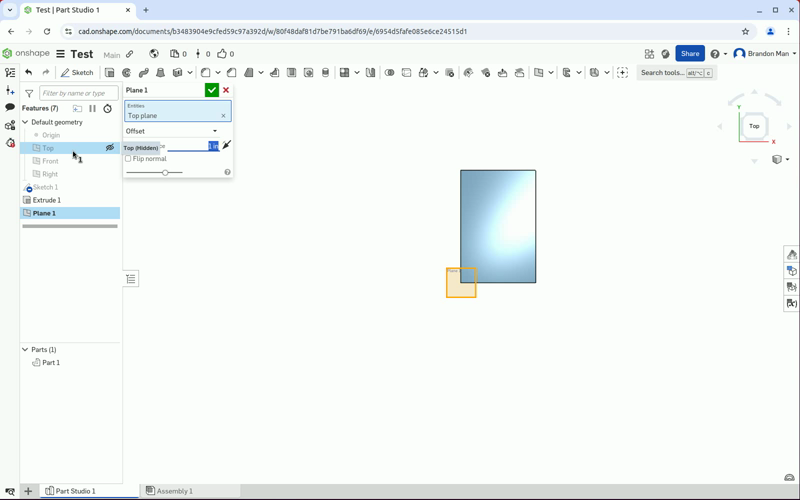
text(9.151)
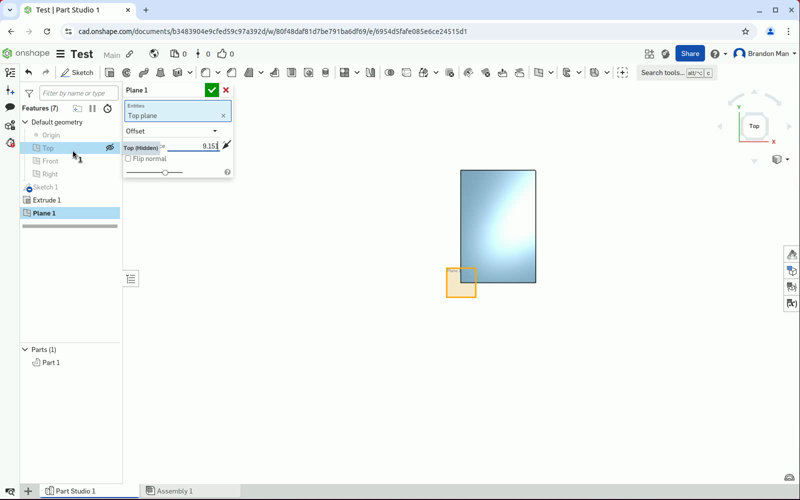
key(enter, 2)
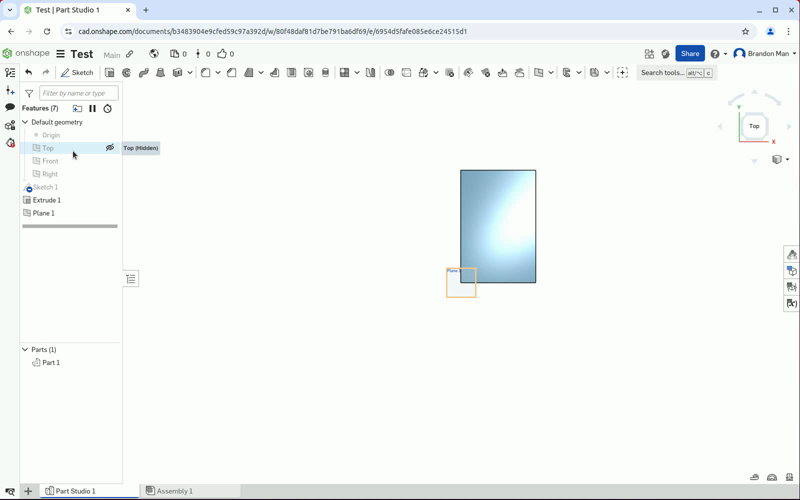
key(shift+s)
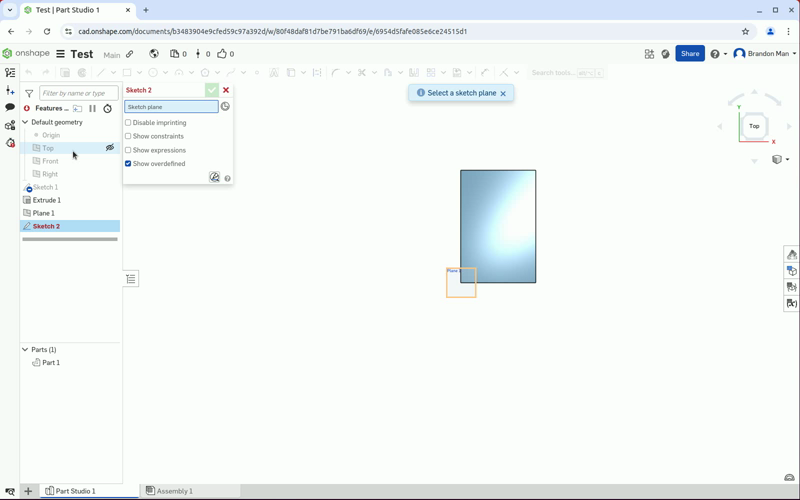
mouse_move(73, 215)
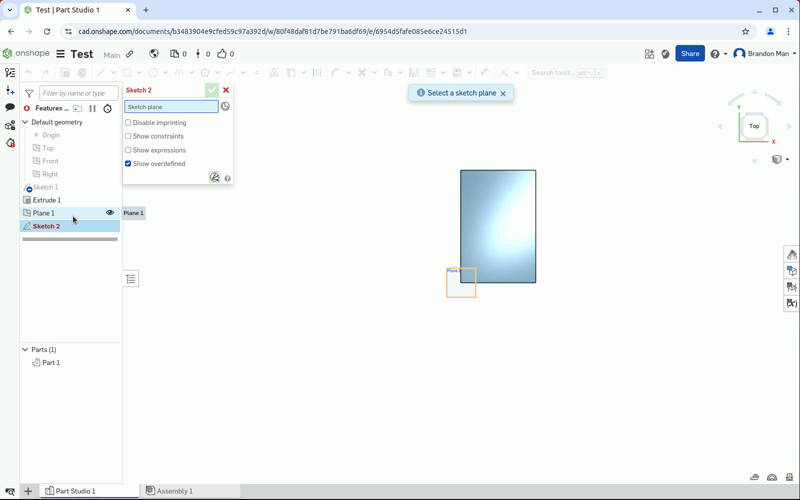
click(73, 215)
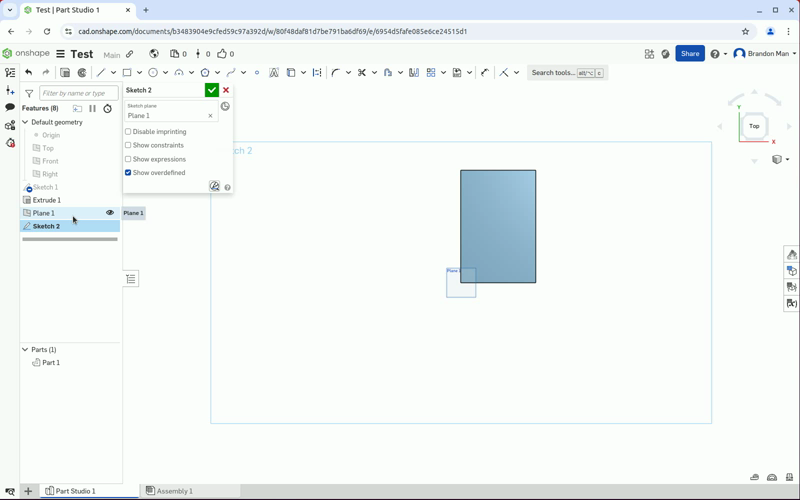
mouse_move(73, 352)
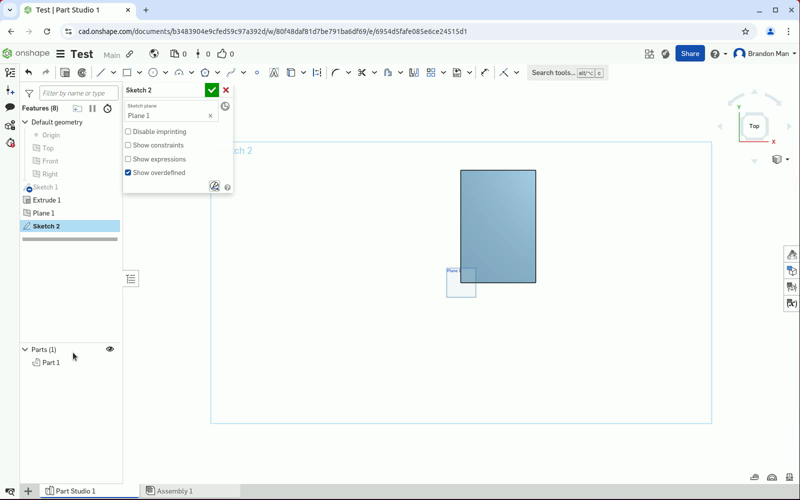
key(y)
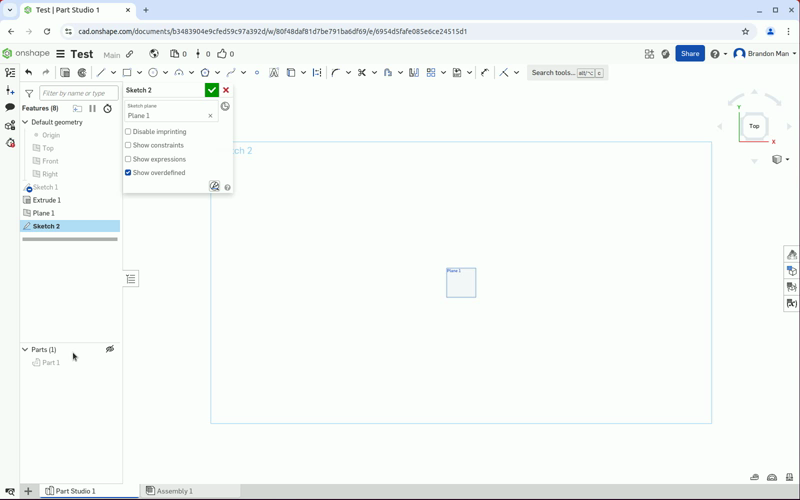
key(l)
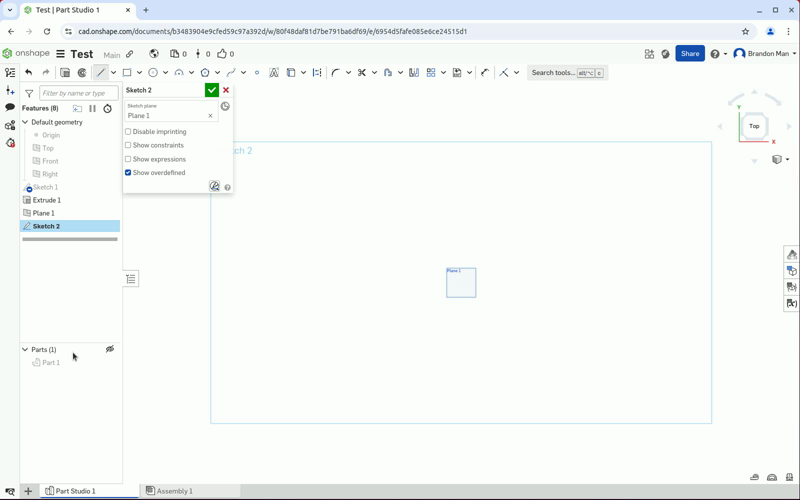
key_down(shift)
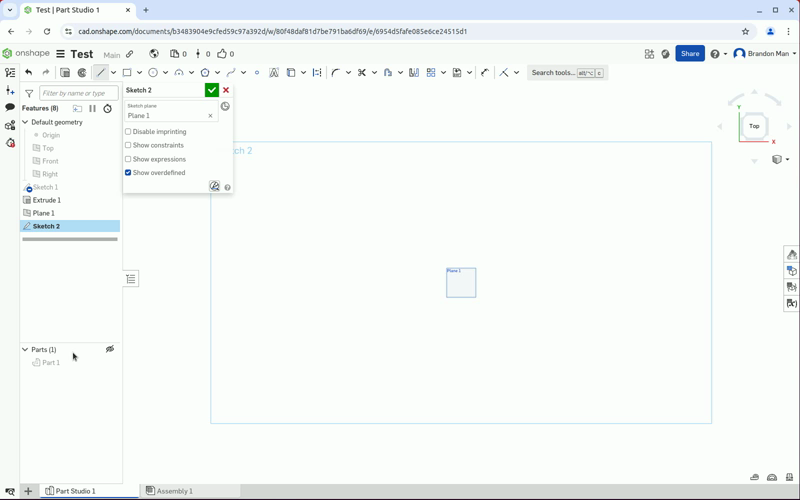
mouse_move(460, 282)
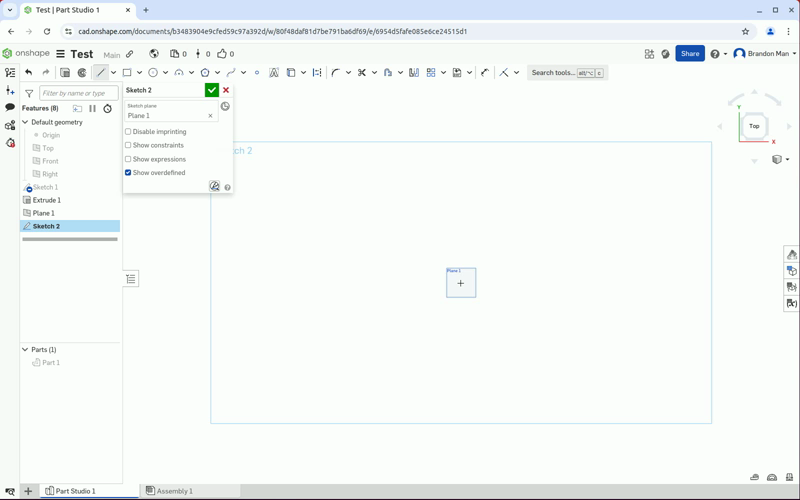
click(460, 282)
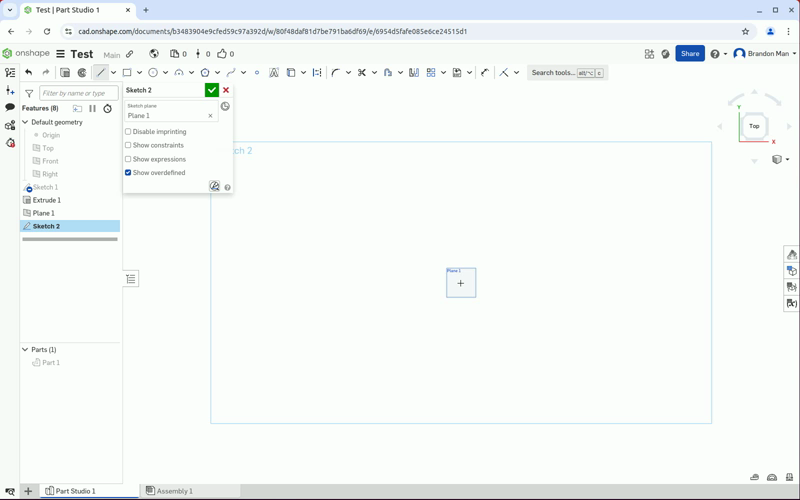
key_up(shift)
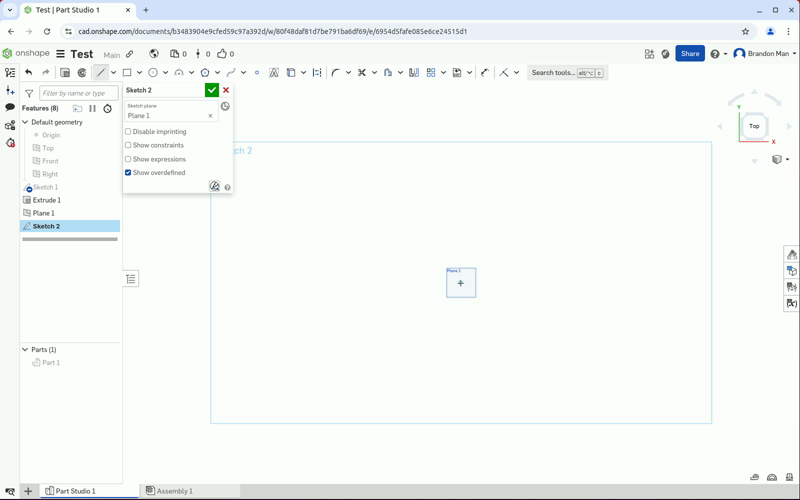
key_down(shift)
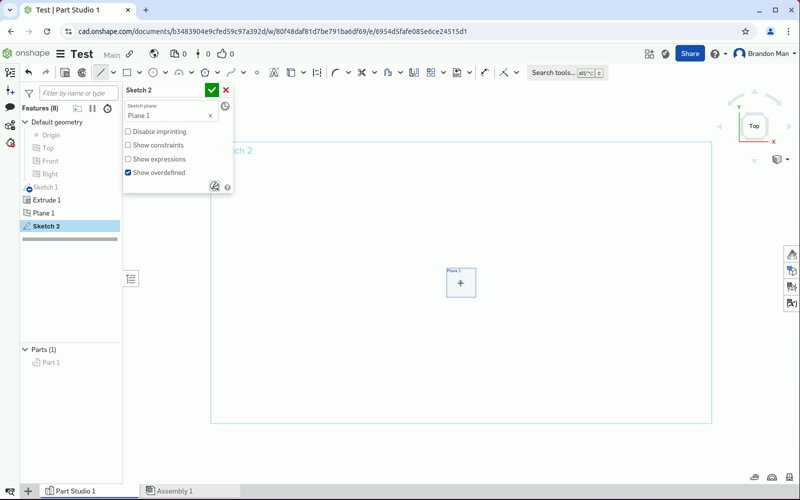
mouse_move(490, 282)
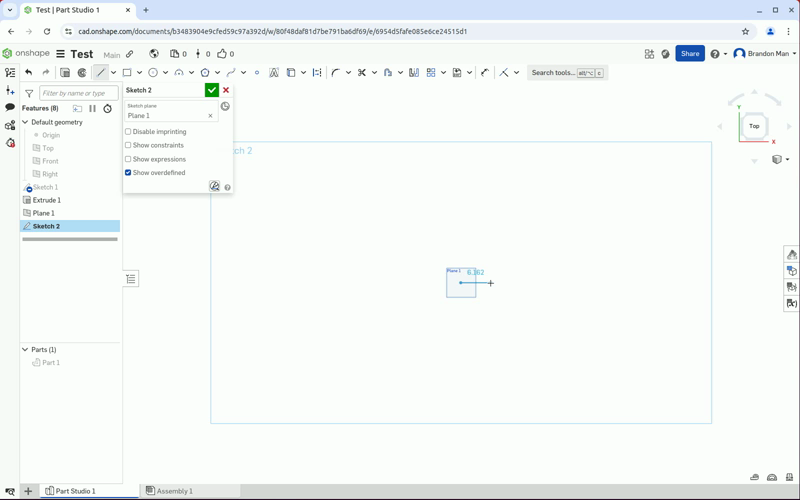
mouse_move(483, 282)
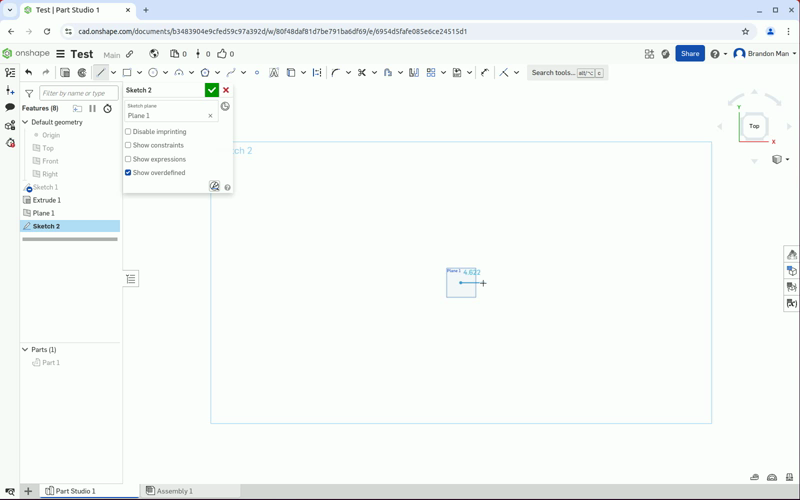
click(483, 282)
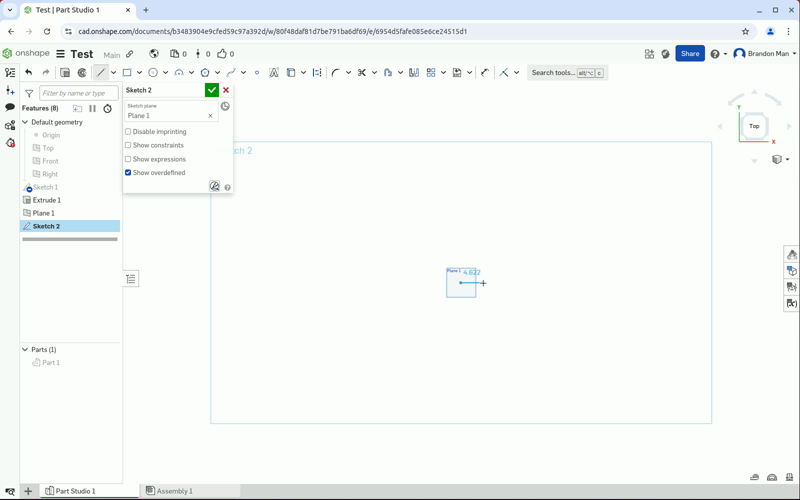
key_up(shift)
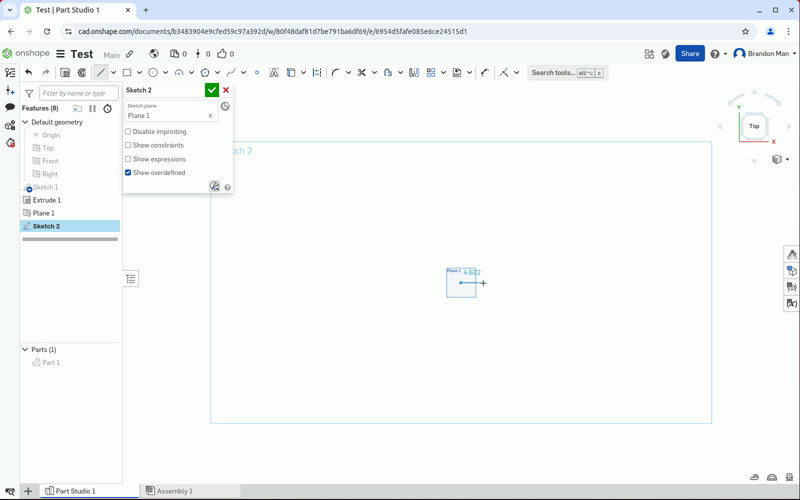
key_down(shift)
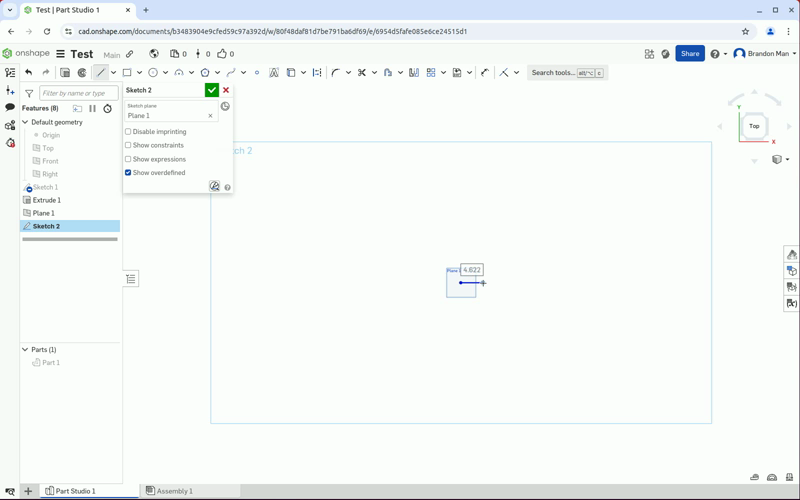
mouse_move(483, 170)
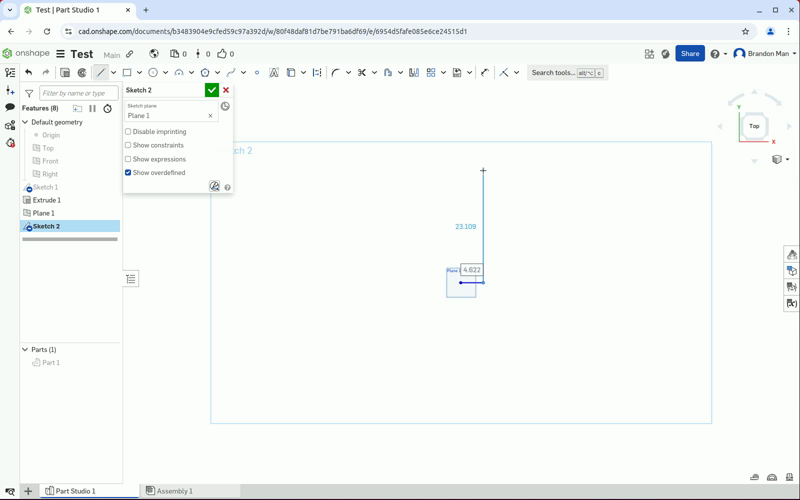
click(483, 170)
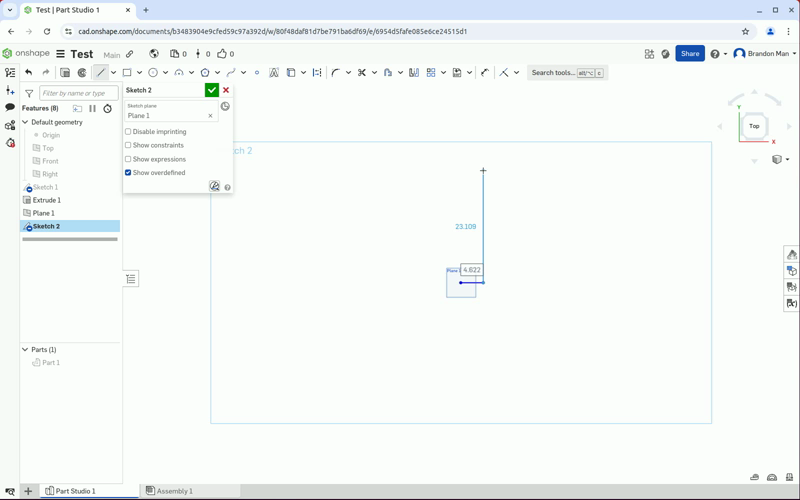
key_up(shift)
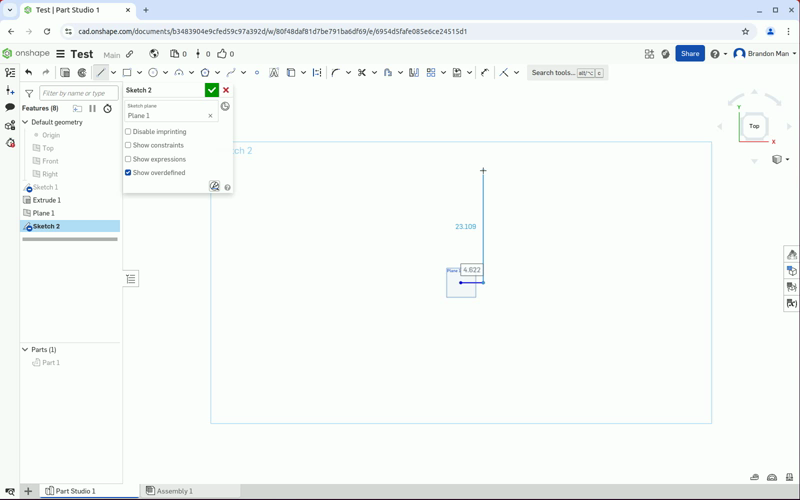
key_down(shift)
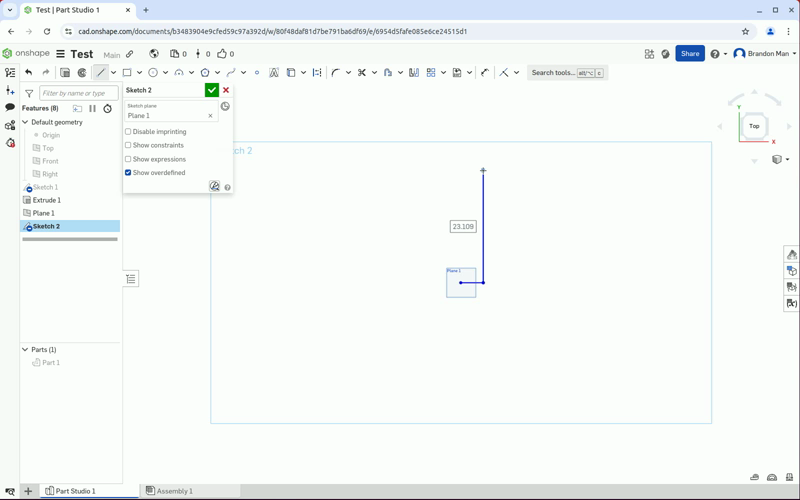
mouse_move(513, 170)
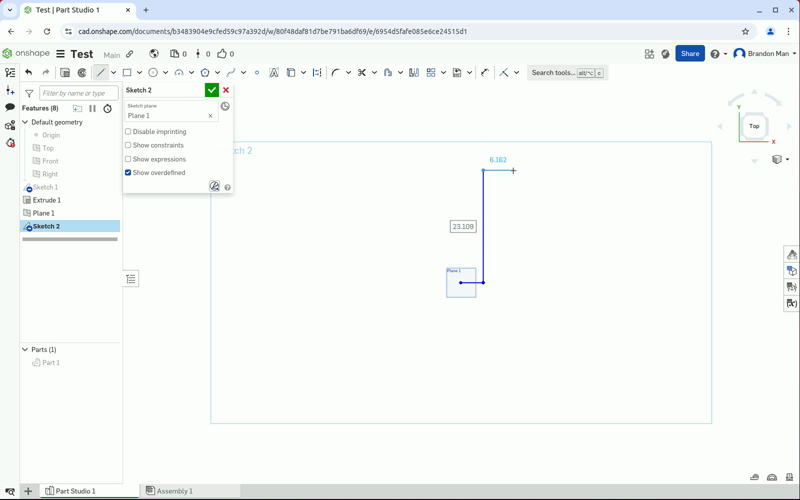
mouse_move(460, 170)
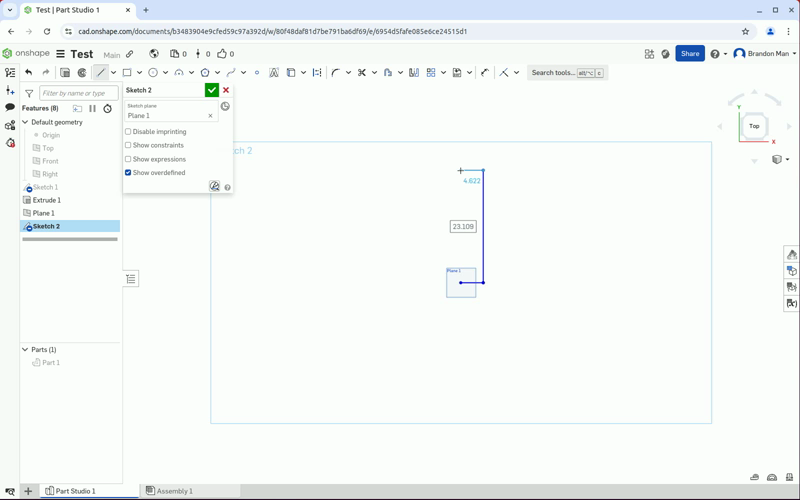
click(460, 170)
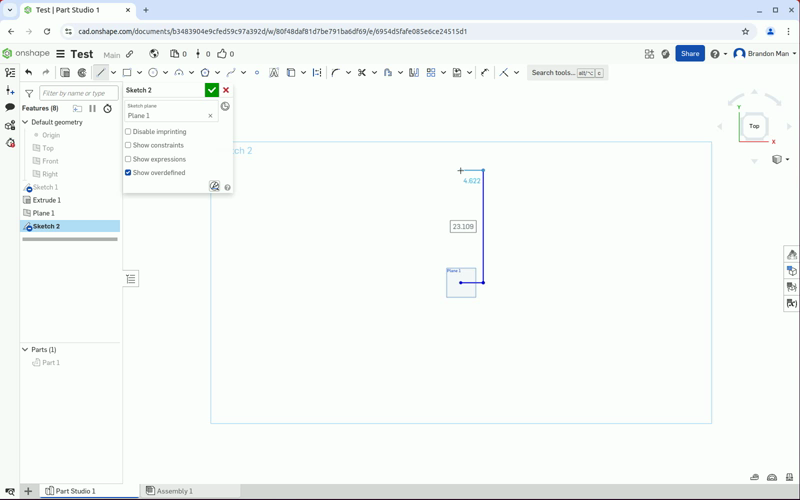
key_up(shift)
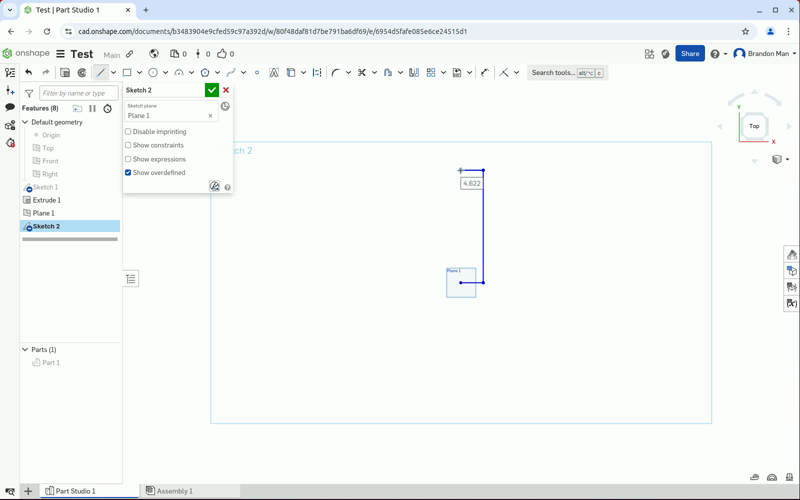
key_down(shift)
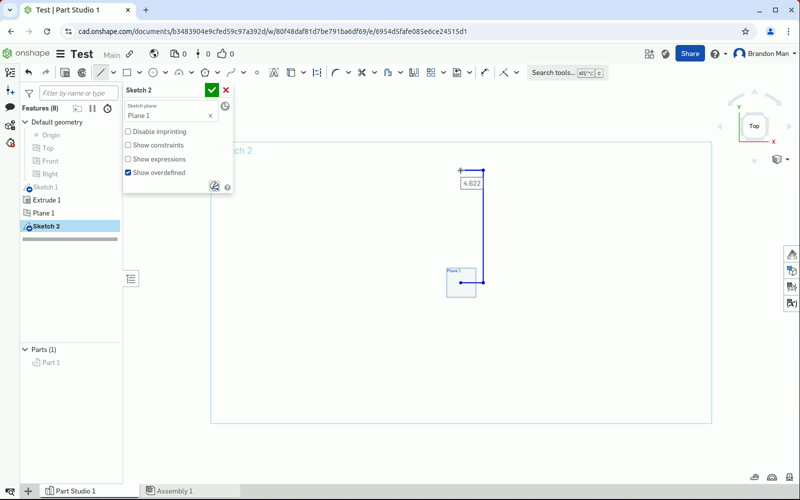
mouse_move(460, 282)
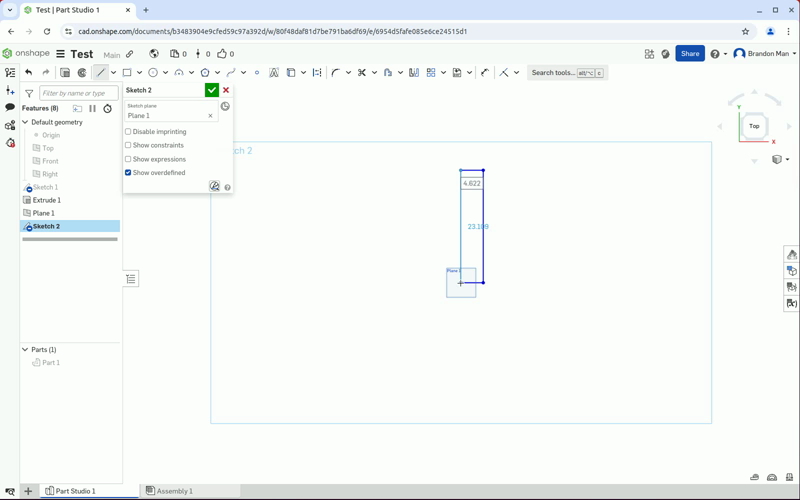
key_up(shift)
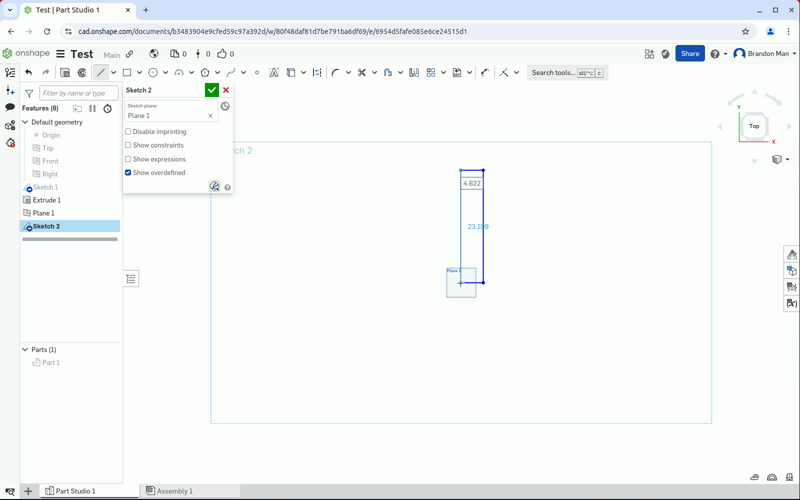
click(460, 282)
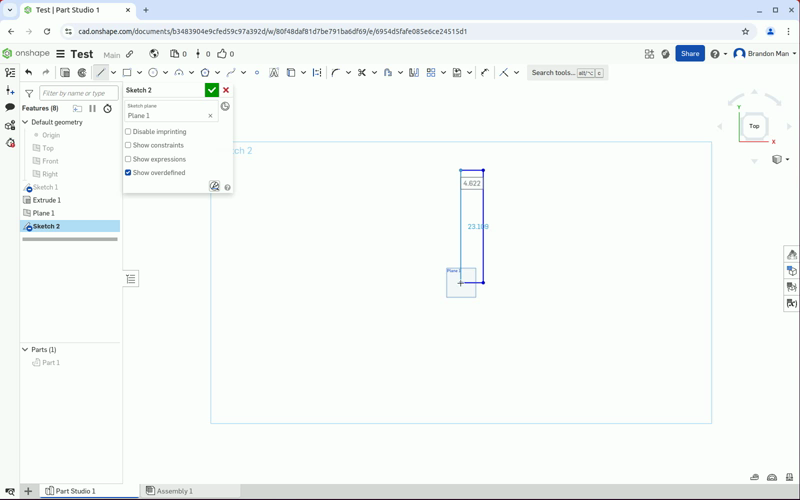
key(esc)
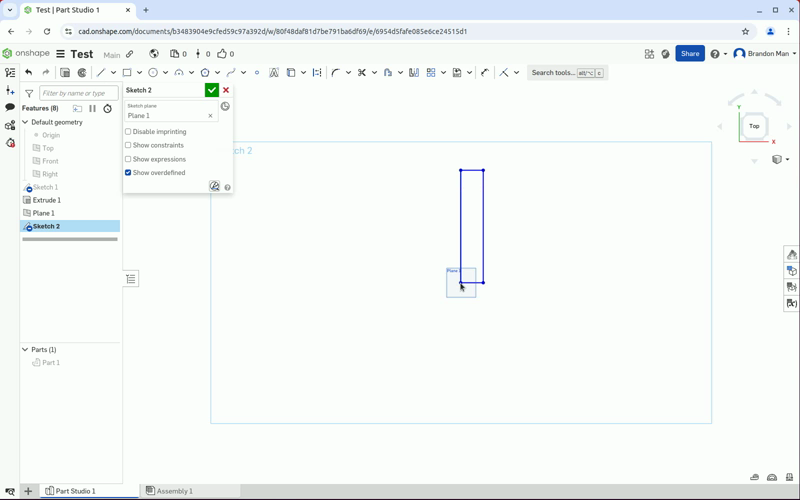
mouse_move(462, 271)
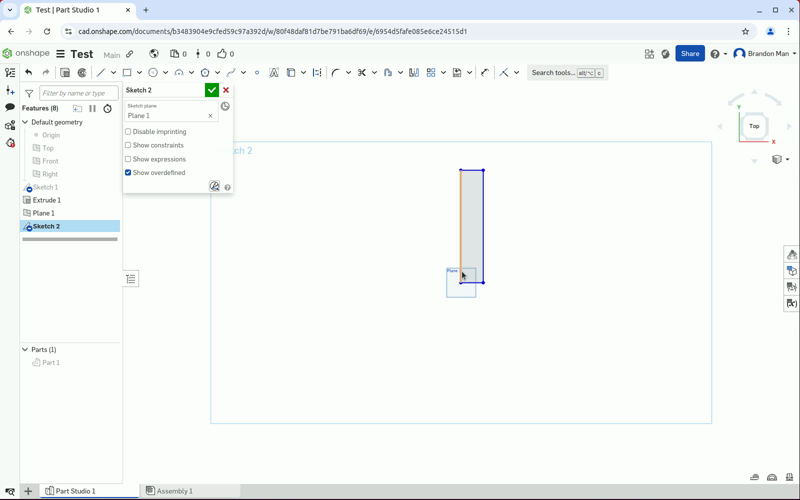
click(462, 271)
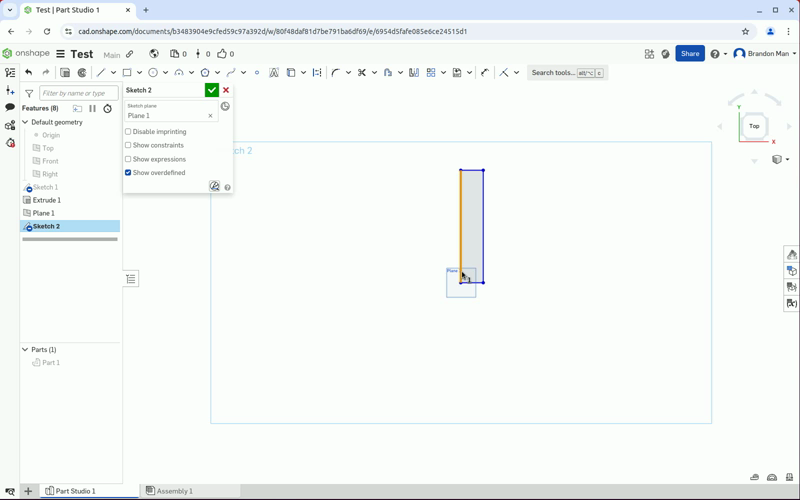
mouse_move(73, 352)
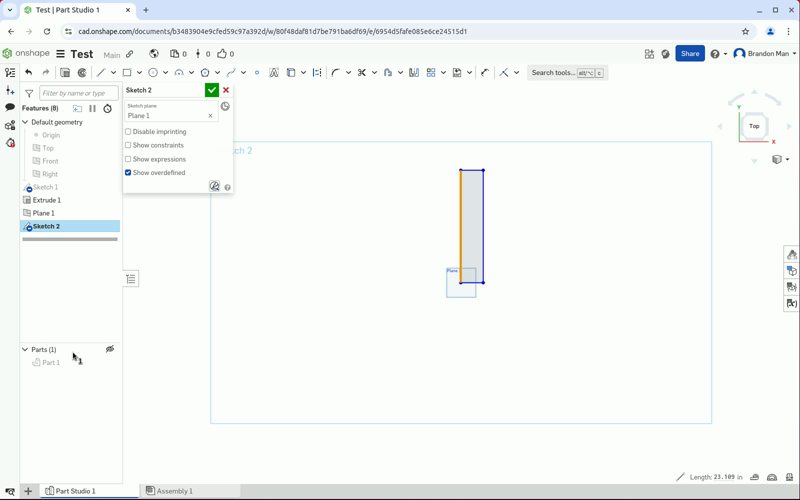
key(shift+y)
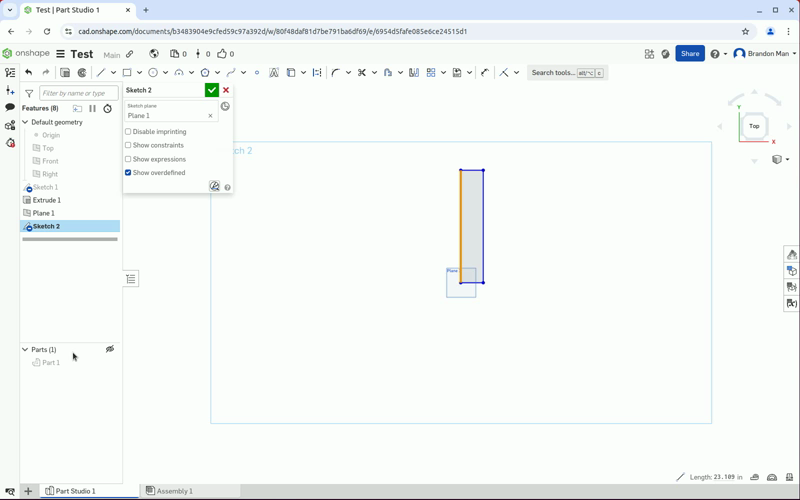
key(shift+e)
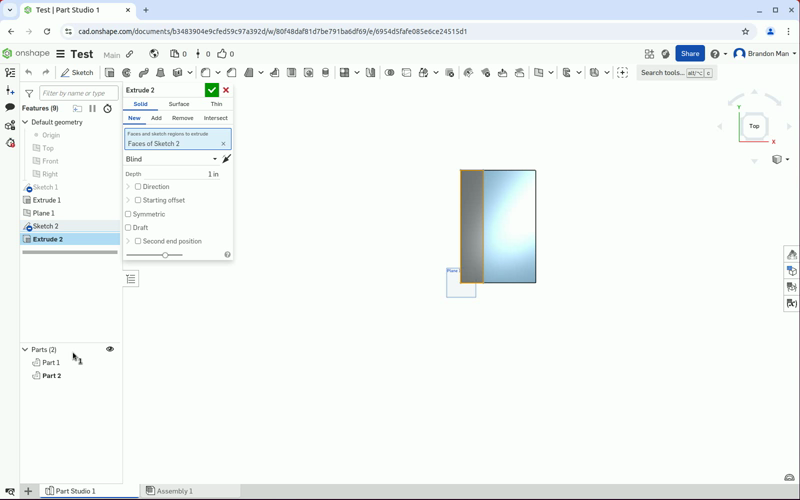
mouse_move(143, 106)
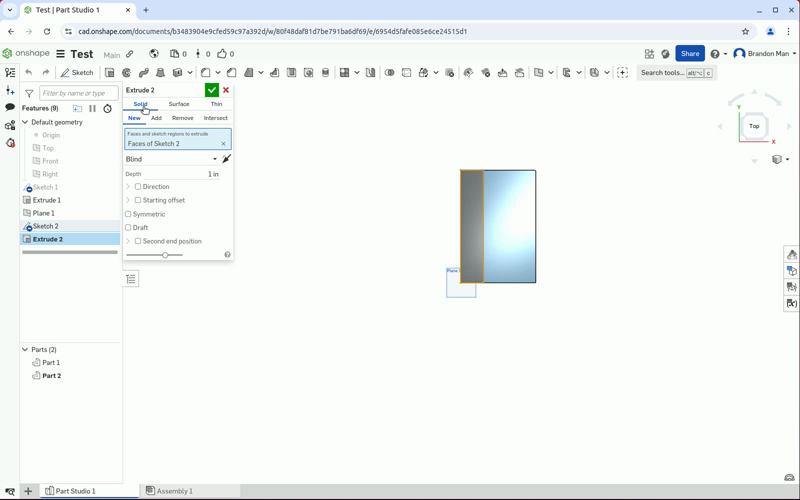
click(143, 106)
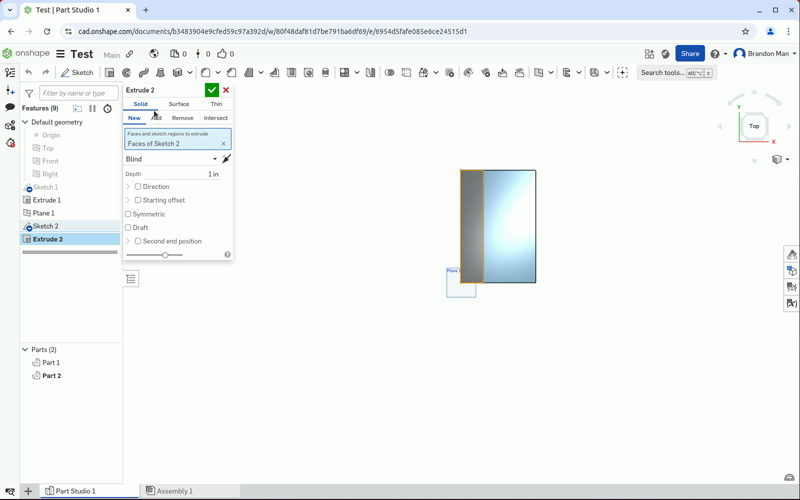
mouse_move(186, 120)
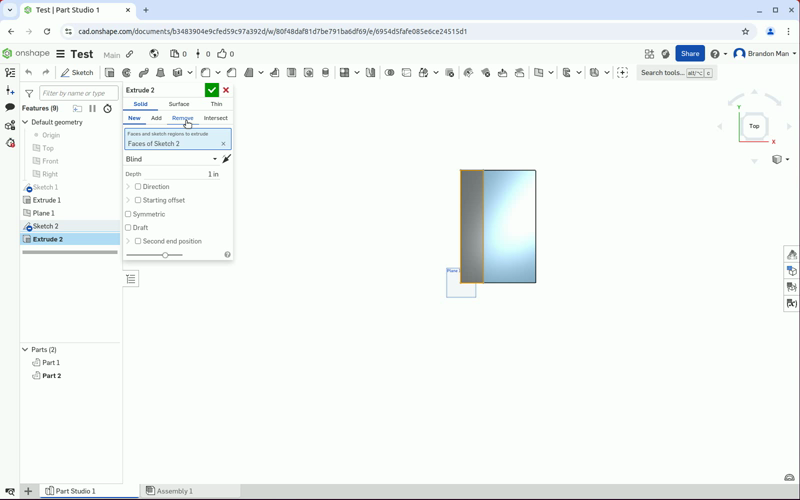
click(186, 120)
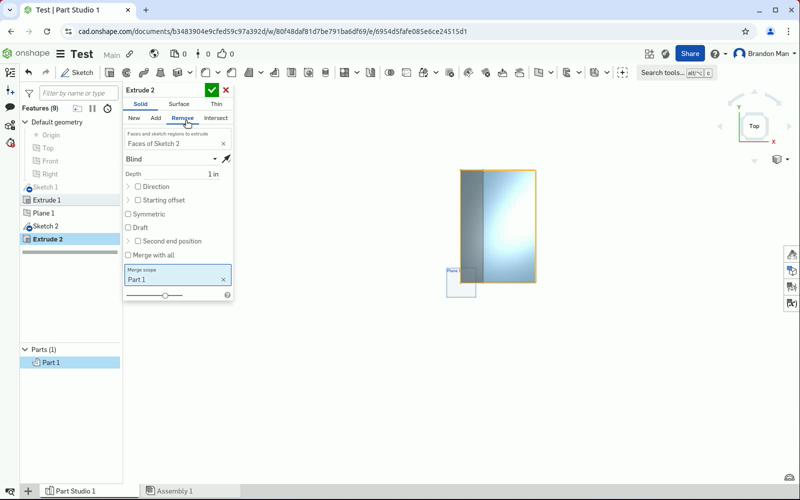
key(tab, 4)
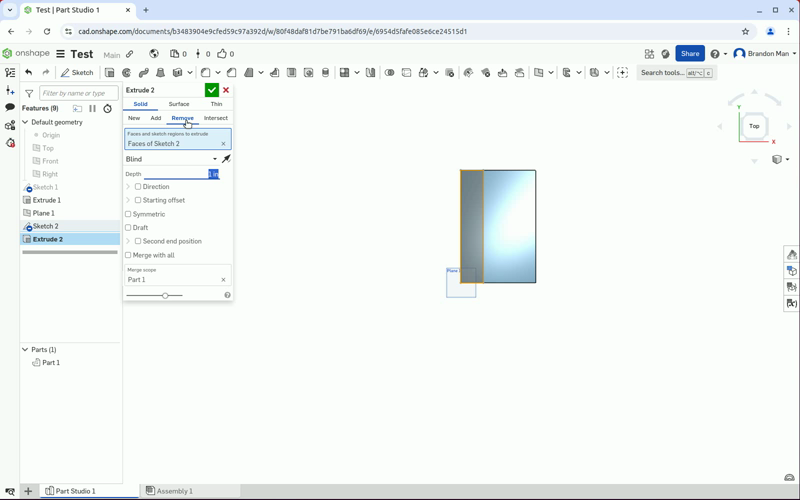
text(4.574)
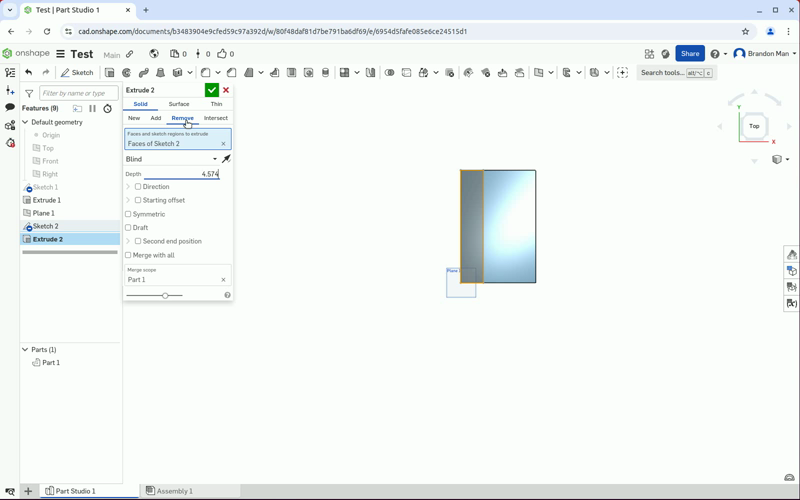
key(tab, 6)
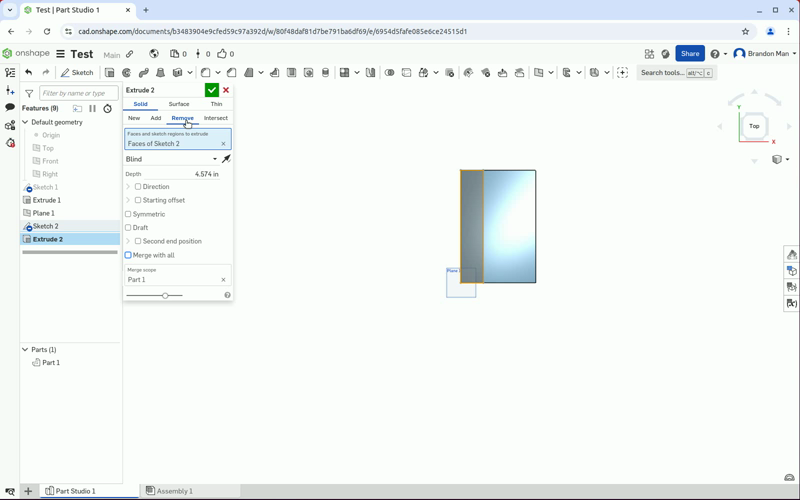
key(space)
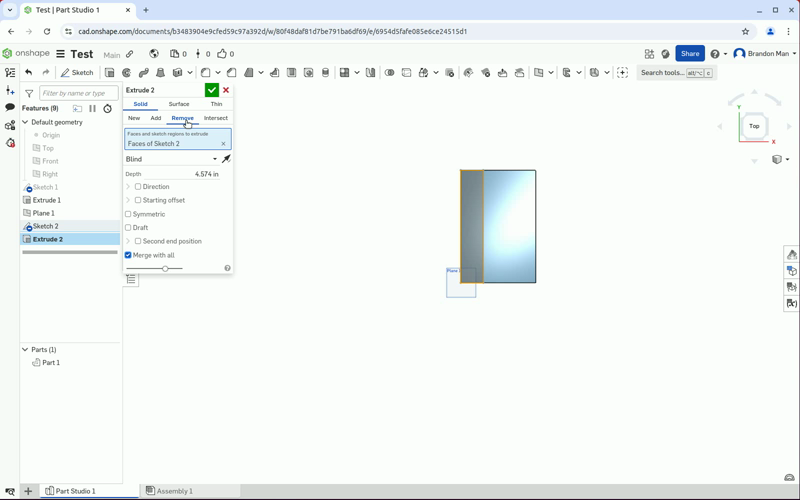
key(enter)
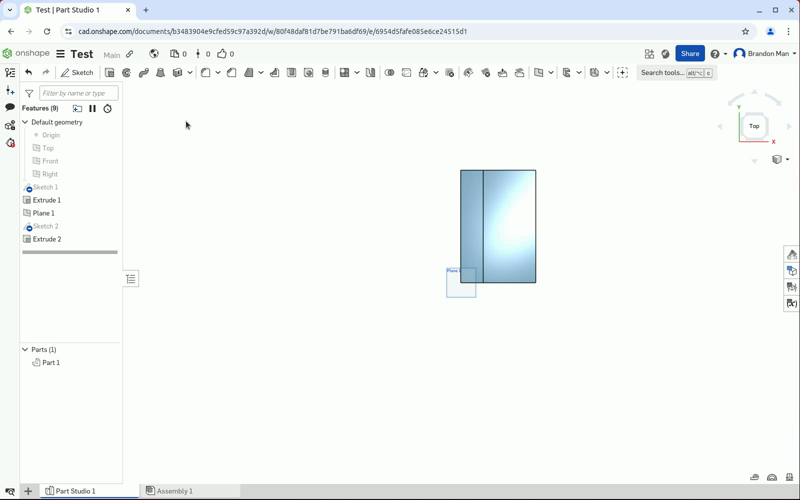
key(shift+h)
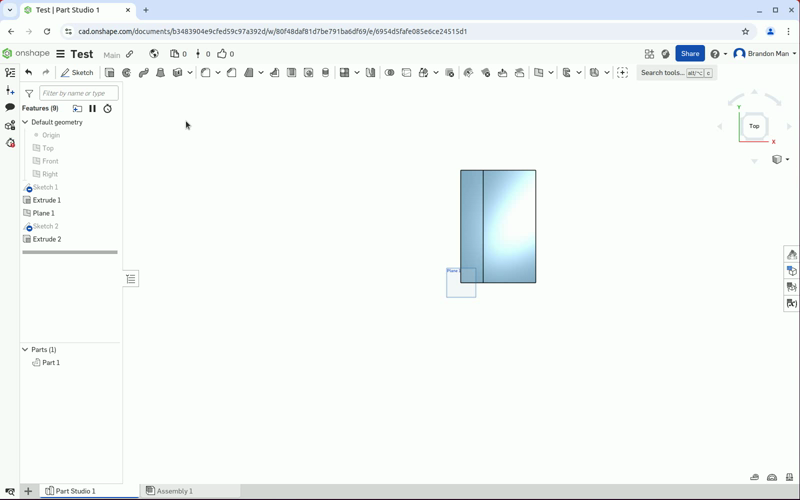
key(shift+h)
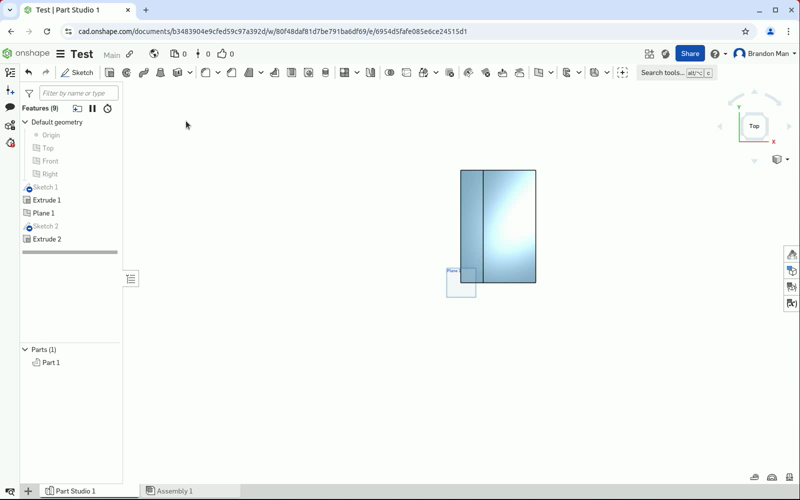
mouse_move(73, 189)
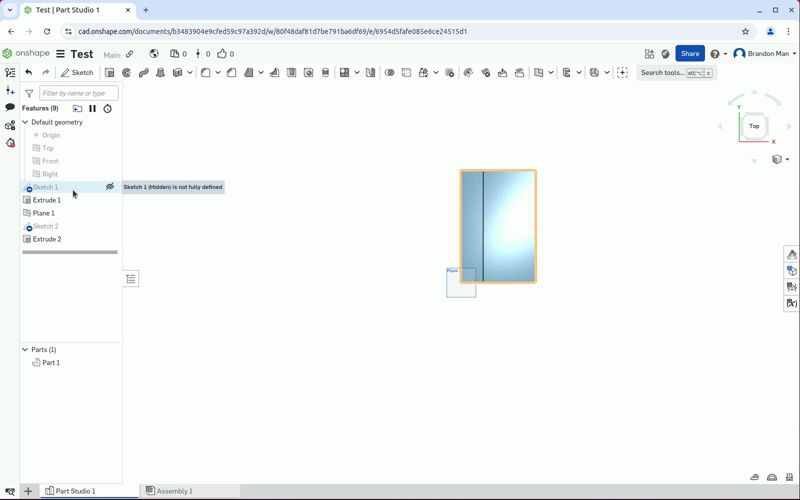
click(73, 189)
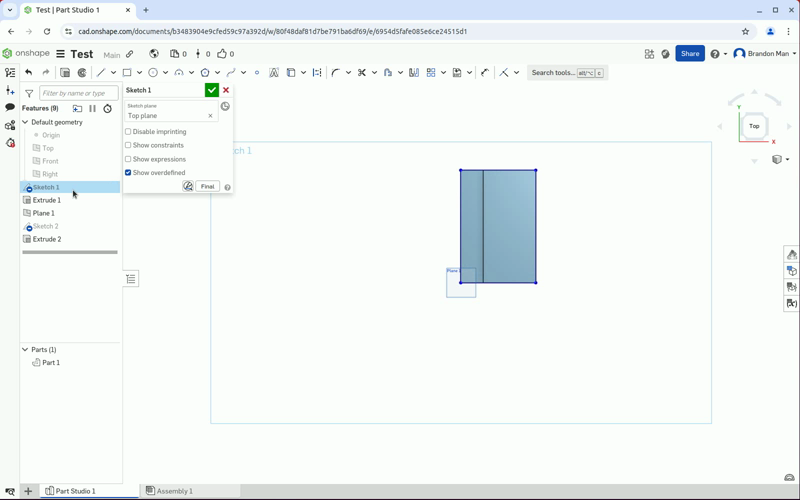
mouse_move(229, 92)
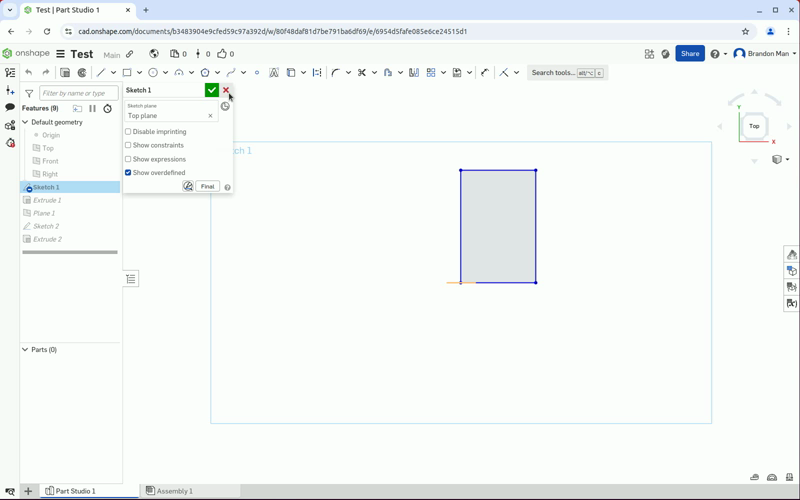
click(229, 92)
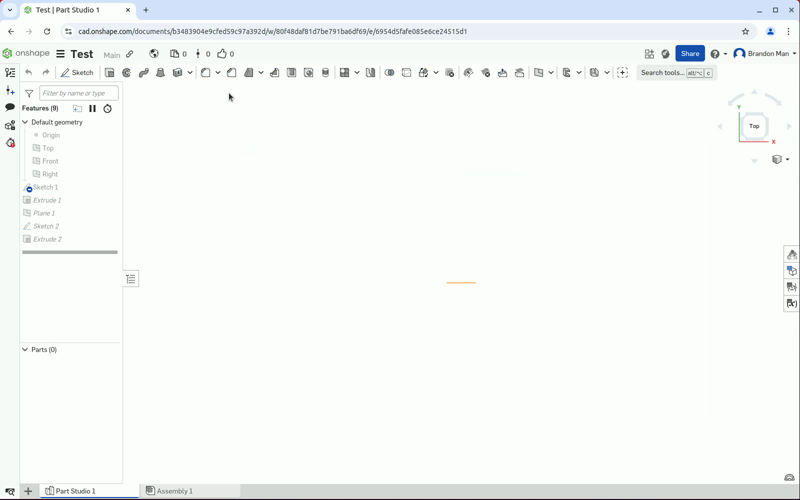
key(shift+s)
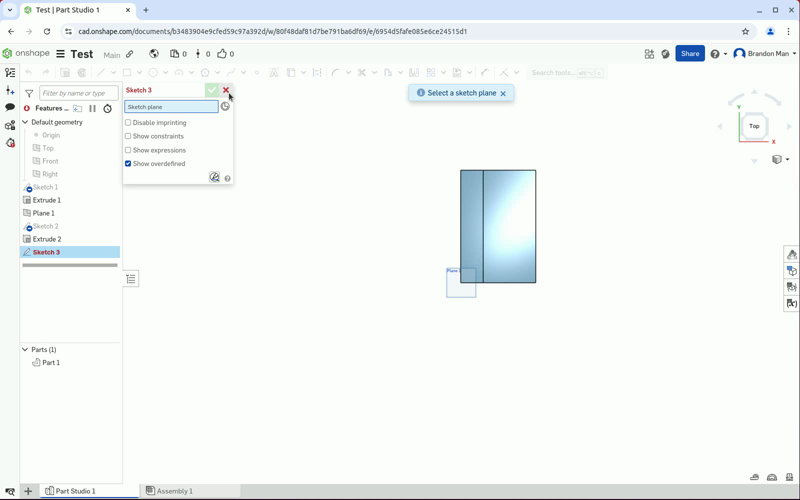
mouse_move(73, 215)
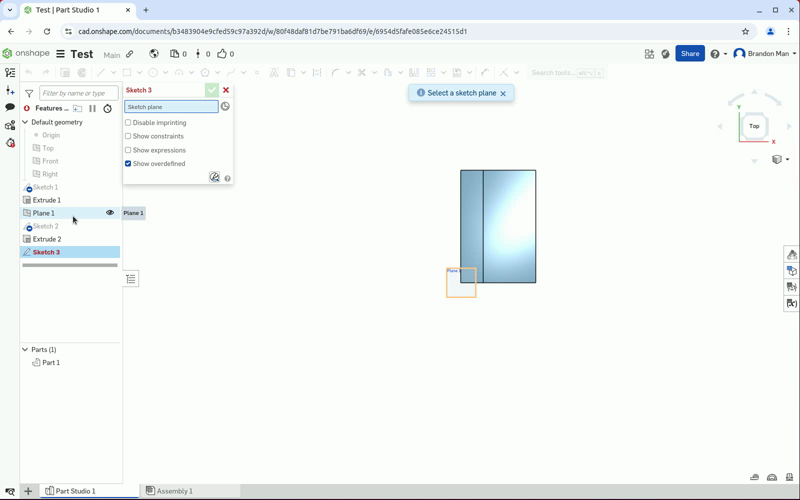
click(73, 215)
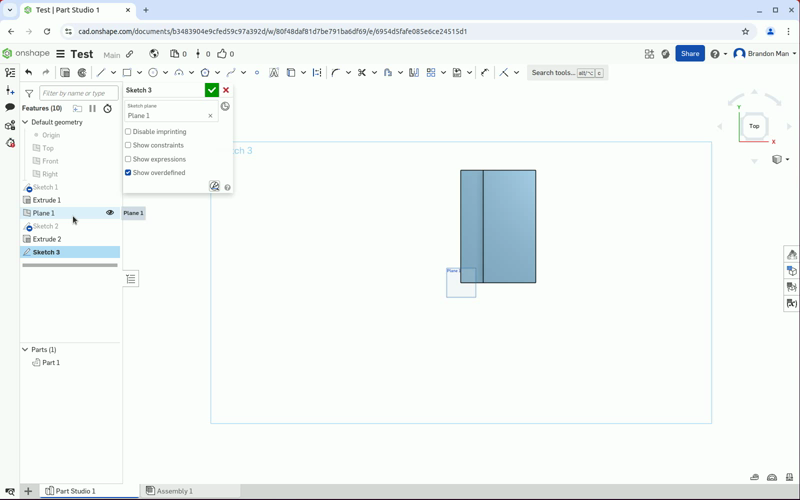
mouse_move(73, 352)
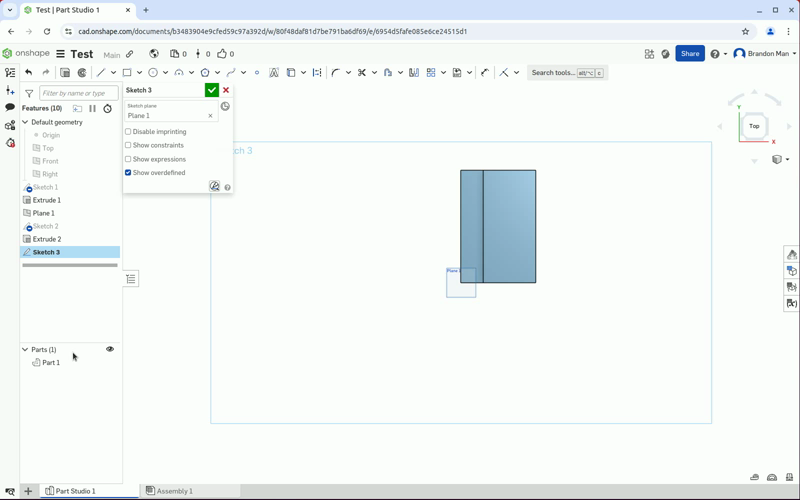
key(y)
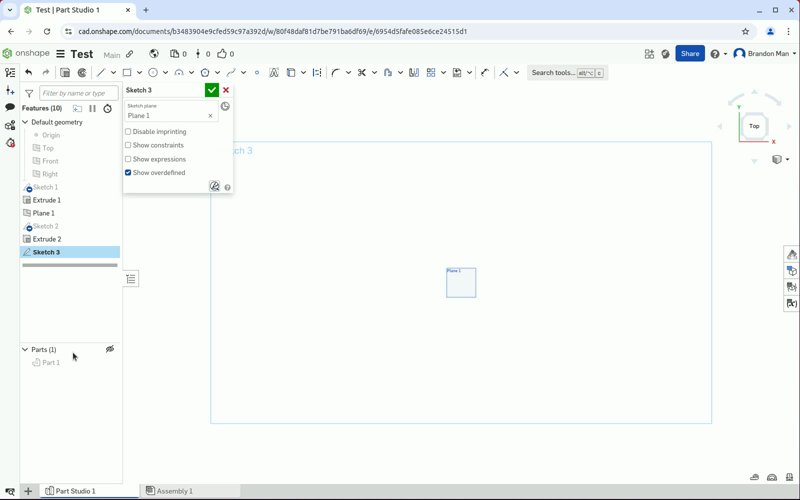
key(c)
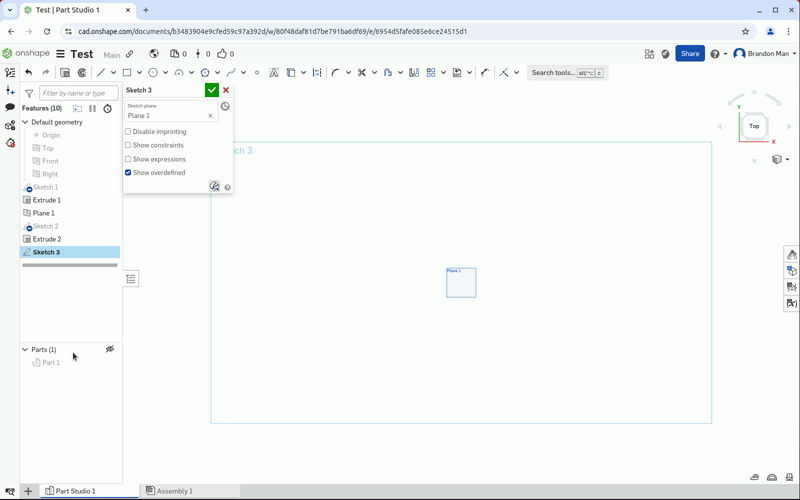
key_down(shift)
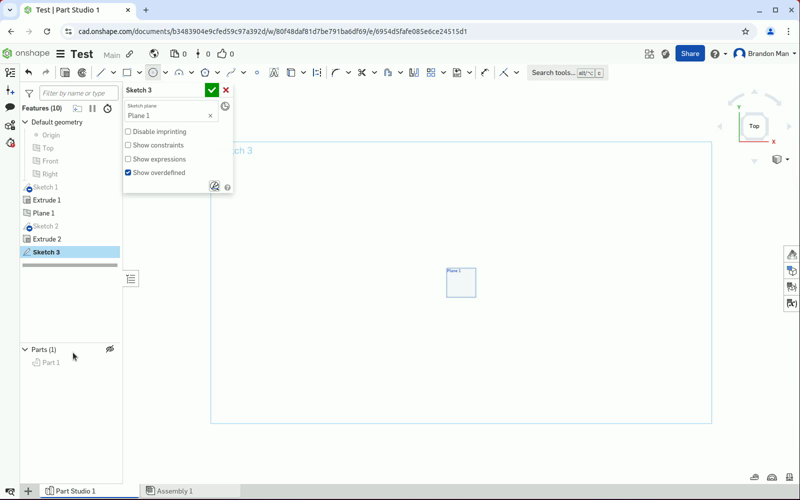
mouse_move(510, 226)
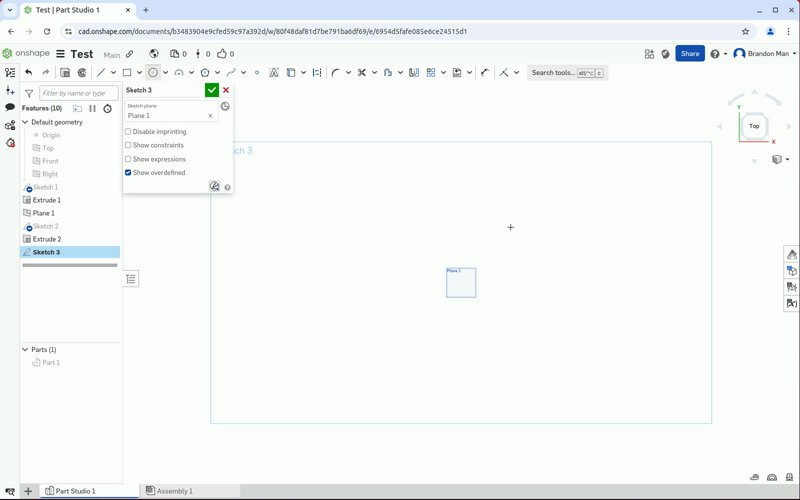
click(510, 226)
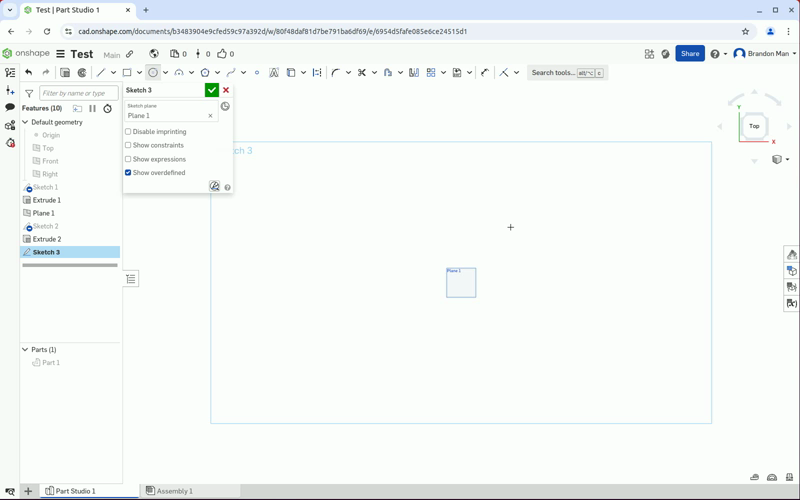
key_up(shift)
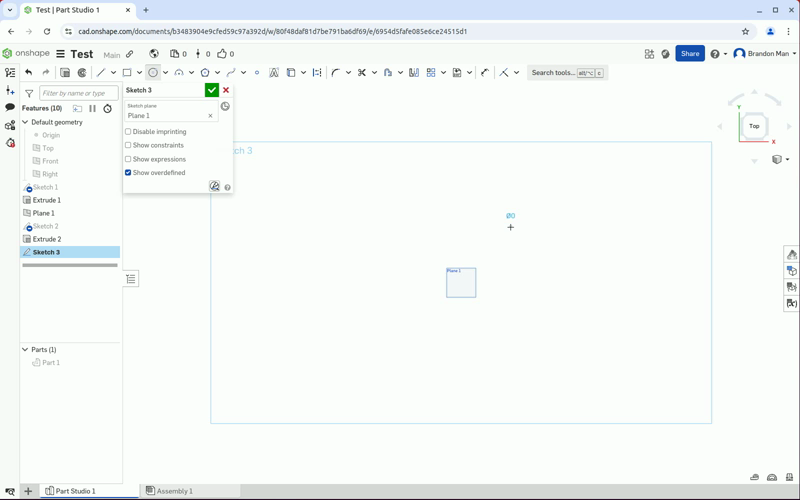
mouse_move(526, 226)
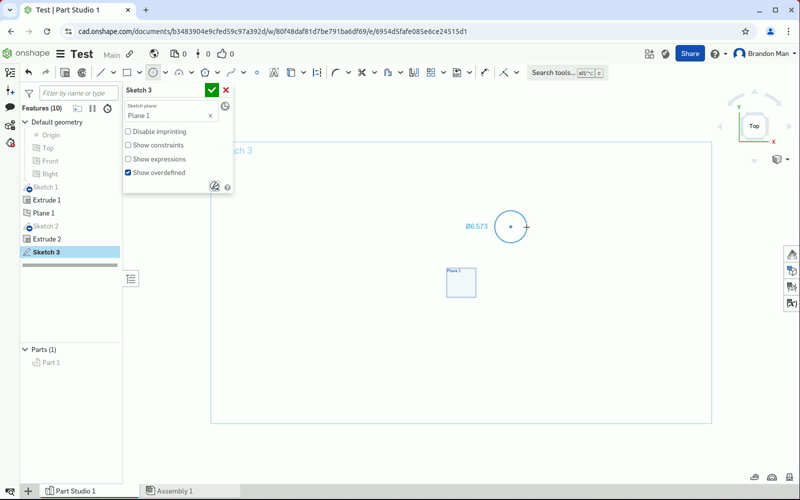
click(526, 226)
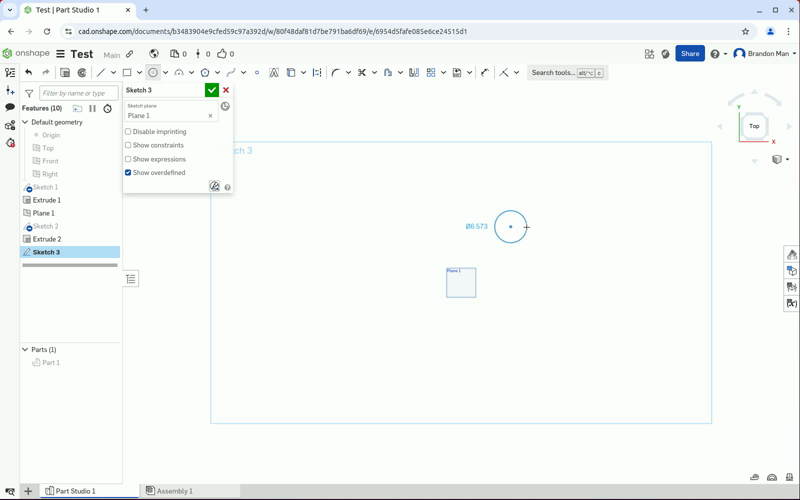
key(esc)
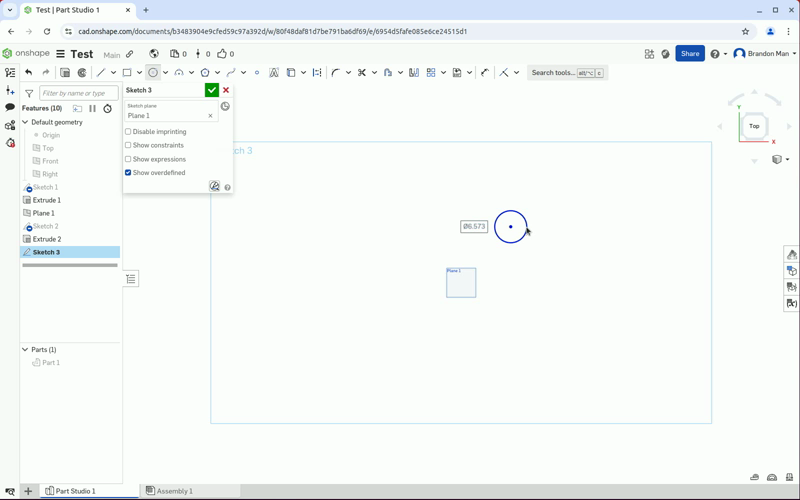
mouse_move(516, 232)
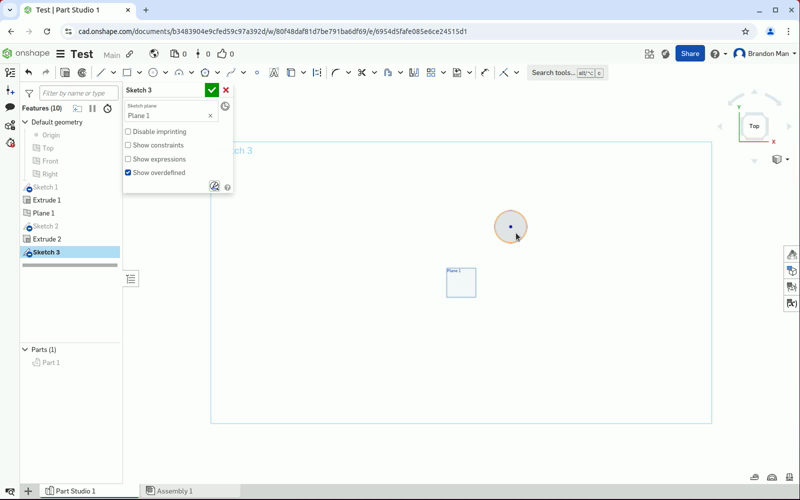
scroll(6)
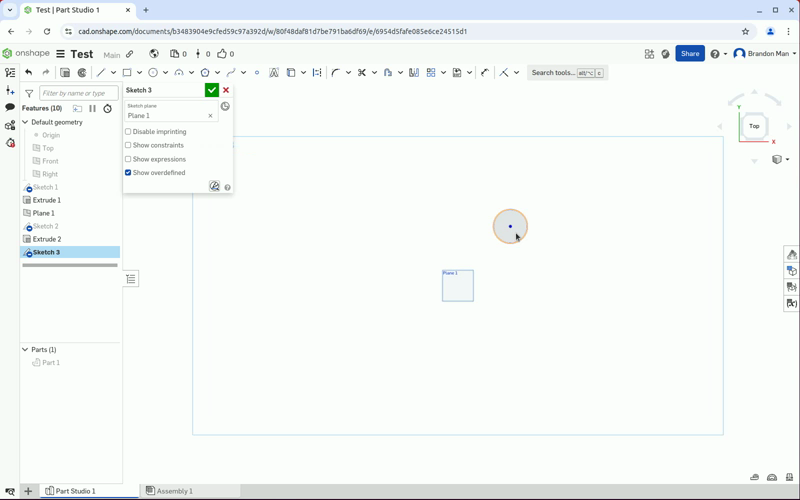
scroll(6)
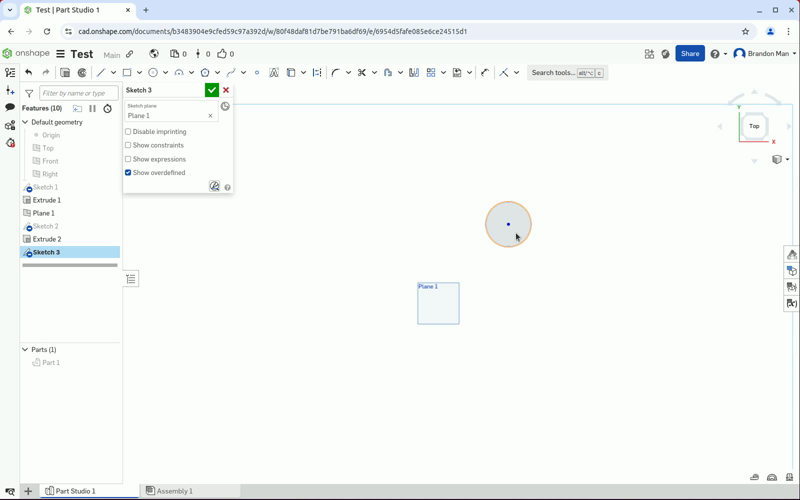
scroll(6)
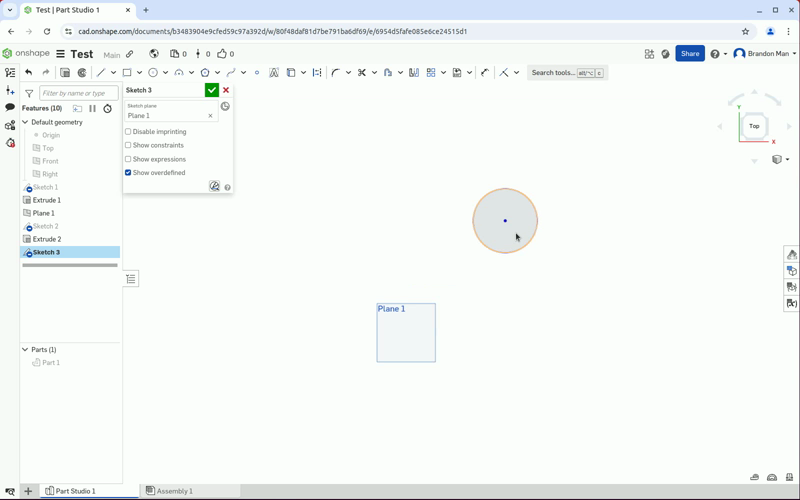
scroll(6)
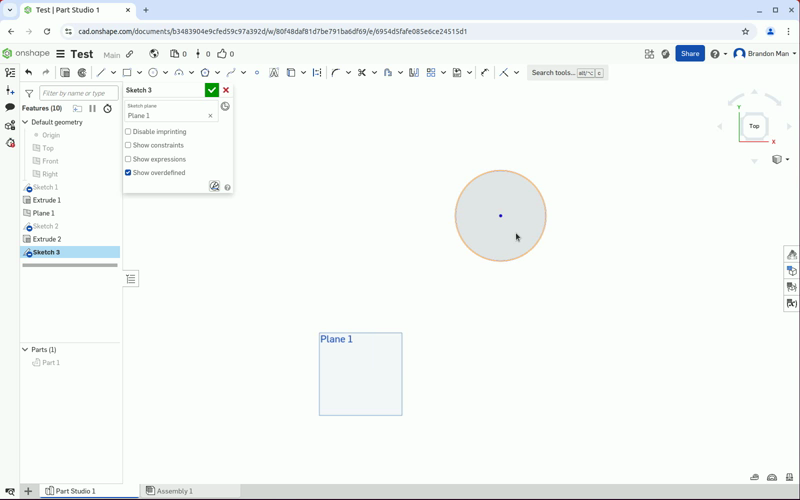
scroll(6)
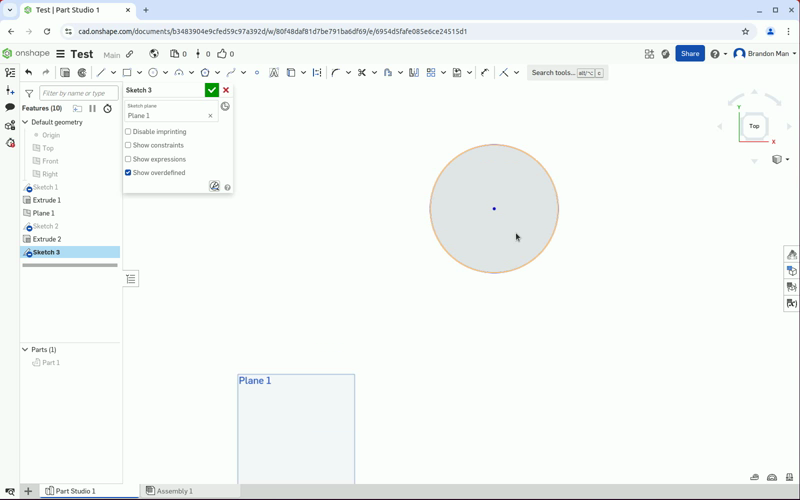
scroll(6)
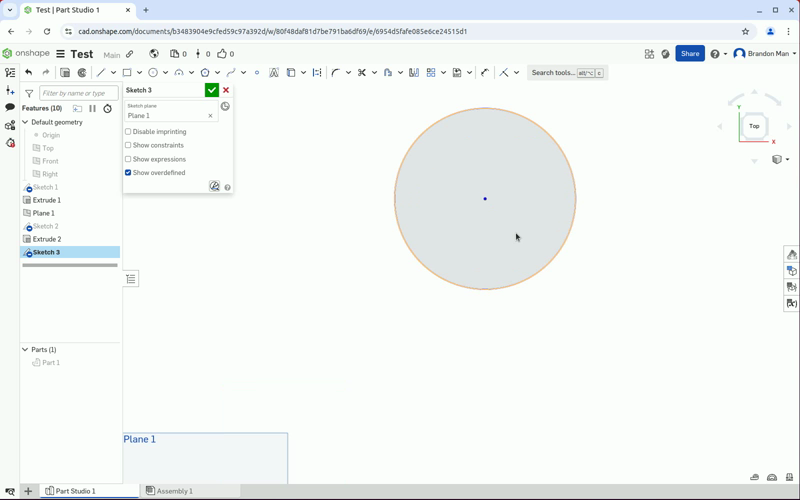
scroll(6)
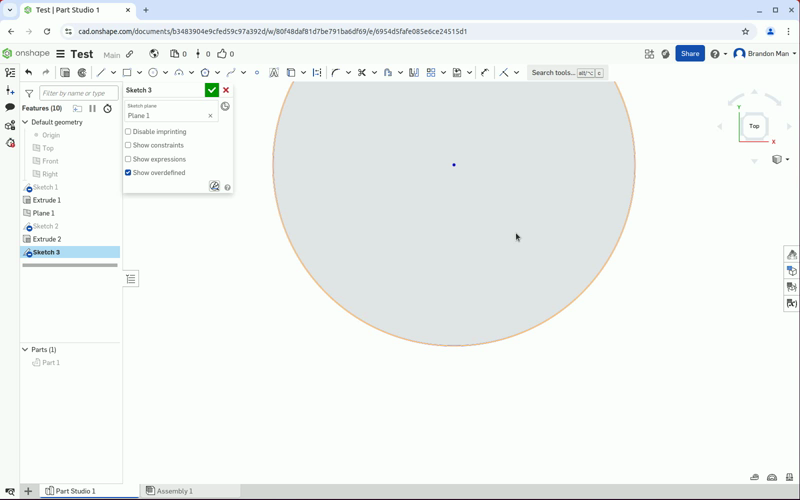
click(516, 232)
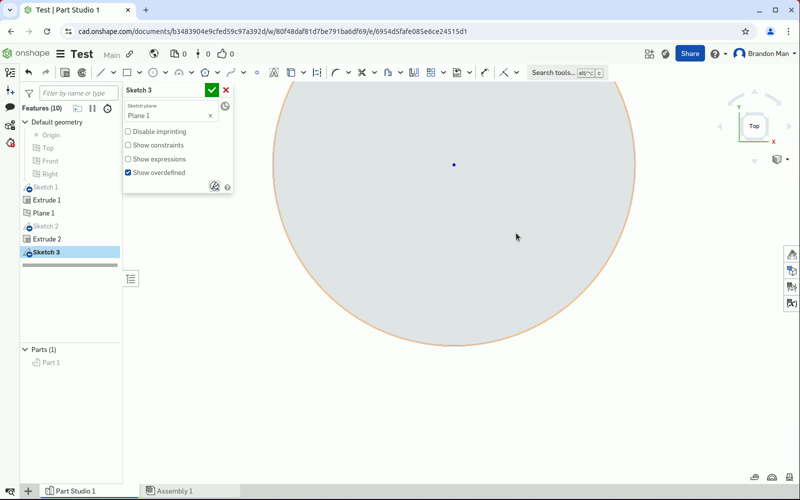
scroll(-6)
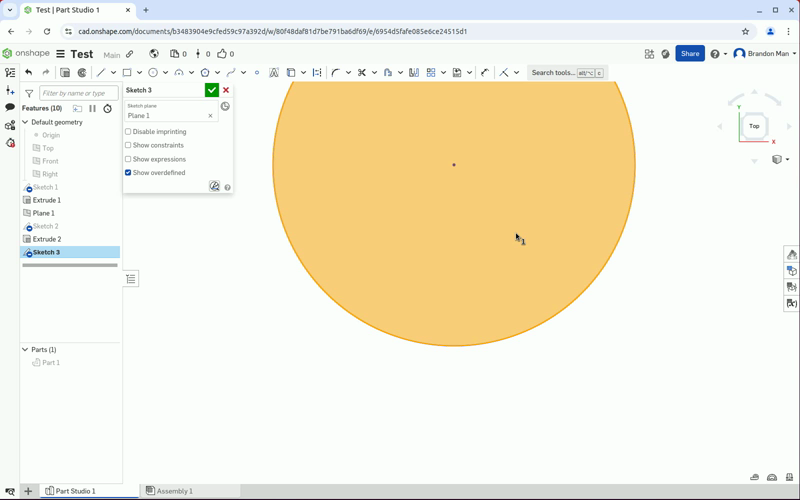
scroll(-6)
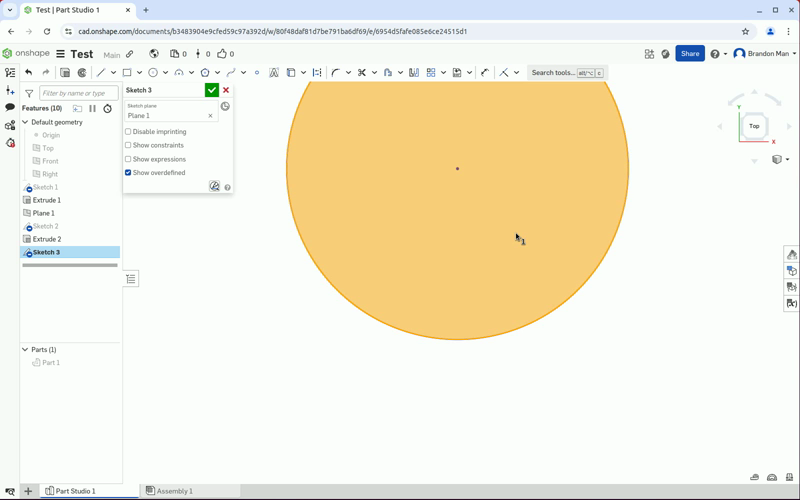
scroll(-6)
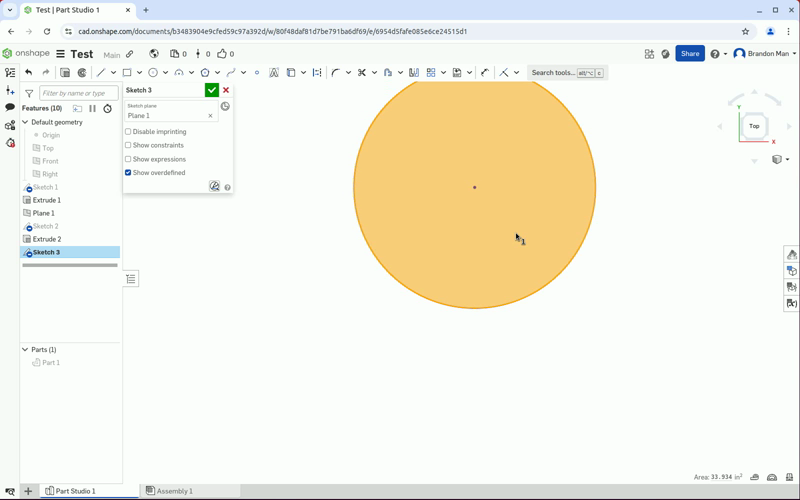
scroll(-6)
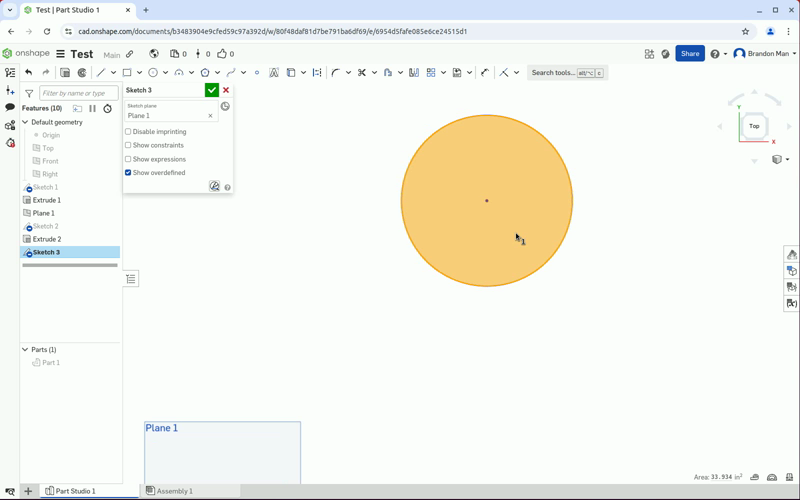
scroll(-6)
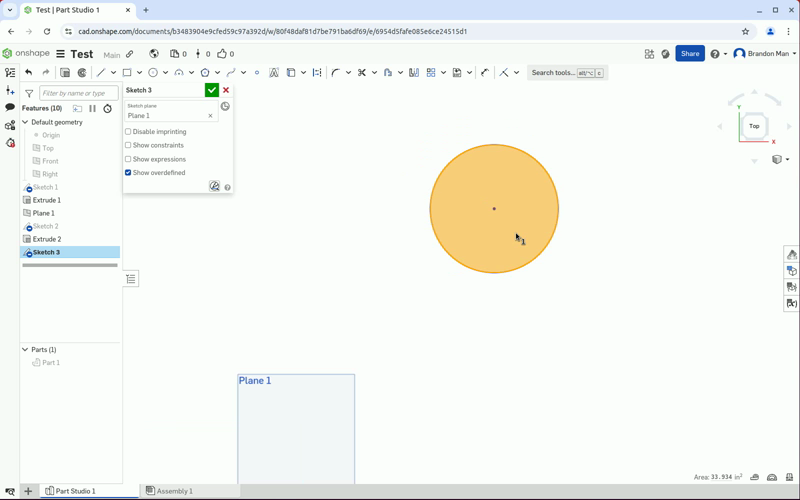
scroll(-6)
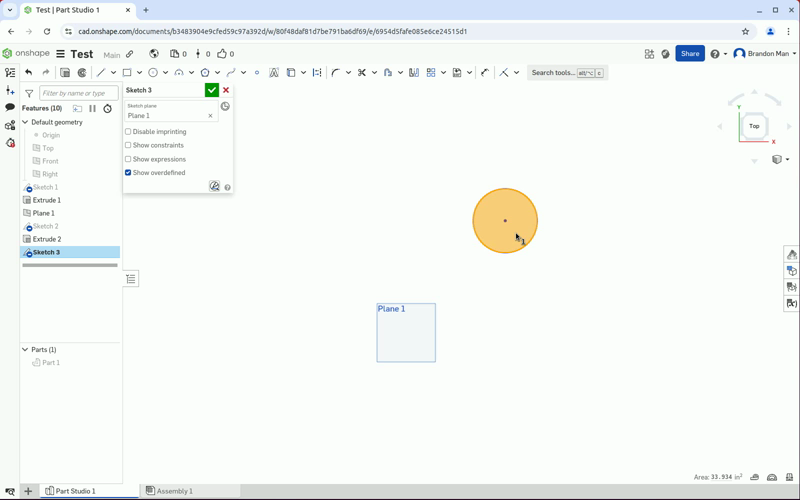
scroll(-6)
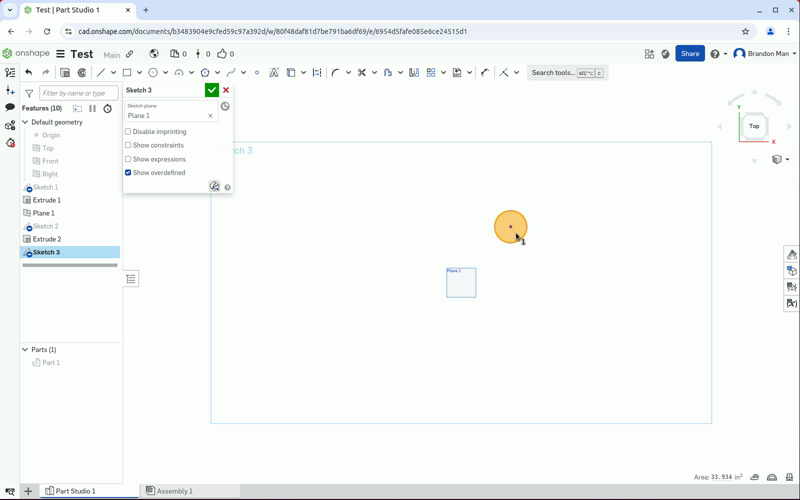
mouse_move(73, 352)
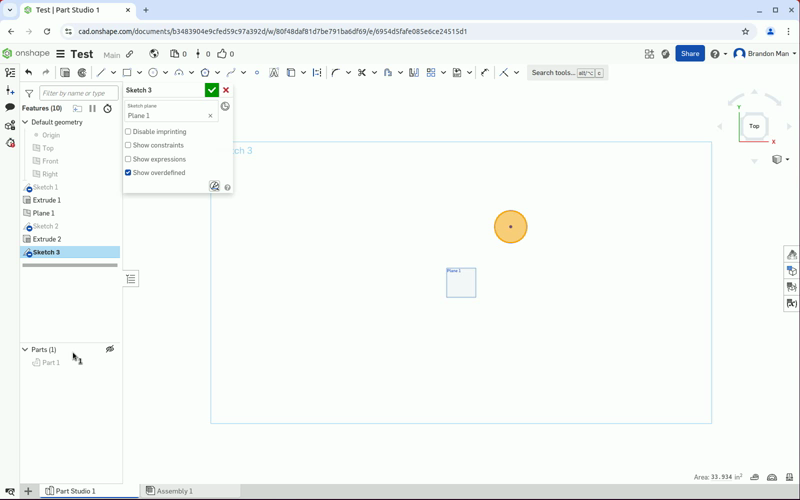
key(shift+y)
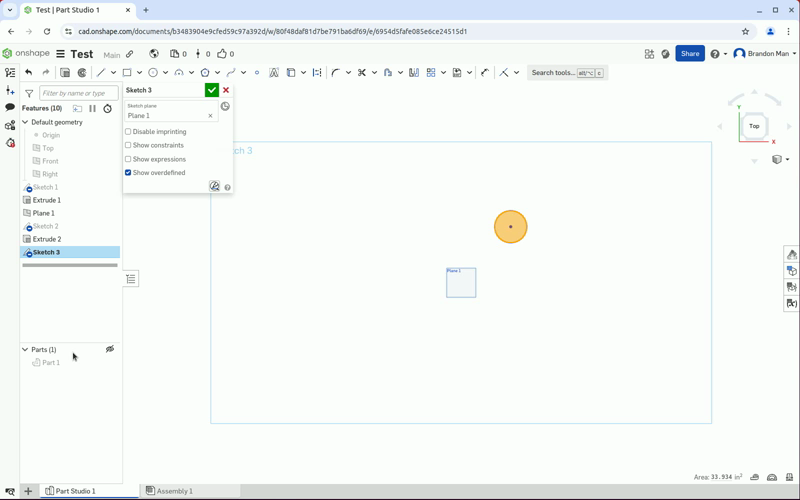
key(shift+e)
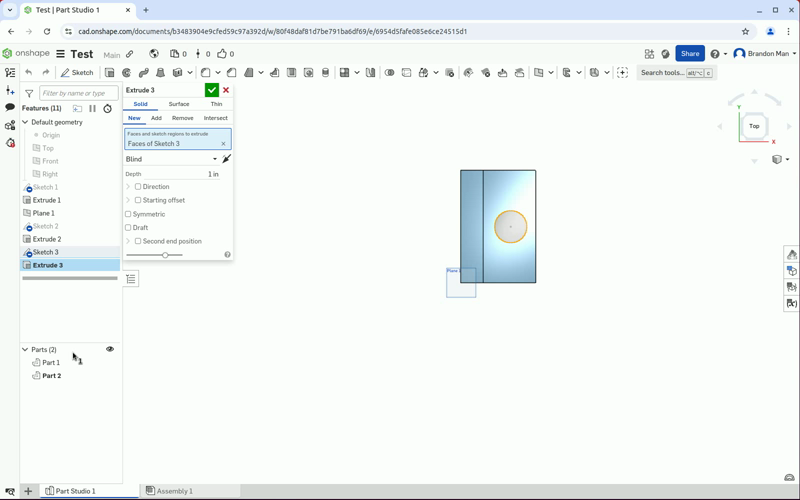
mouse_move(143, 106)
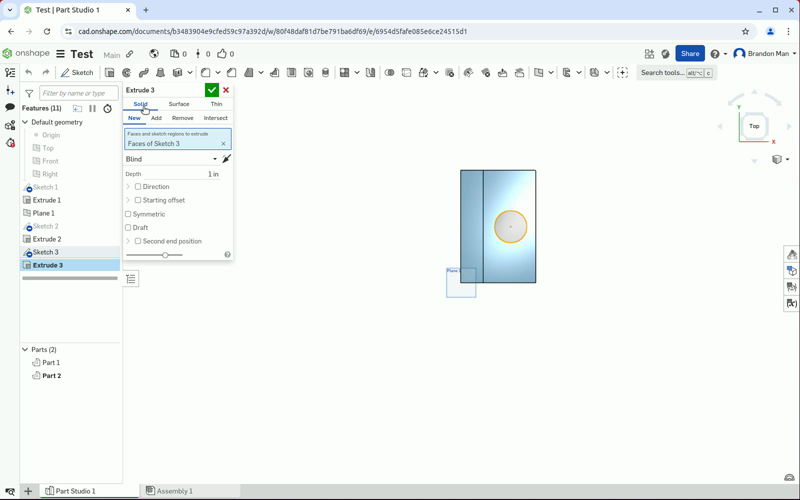
click(143, 106)
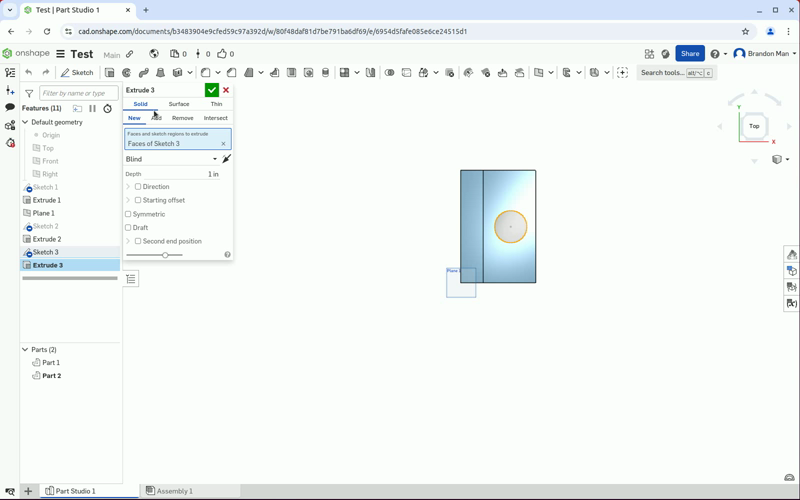
mouse_move(186, 120)
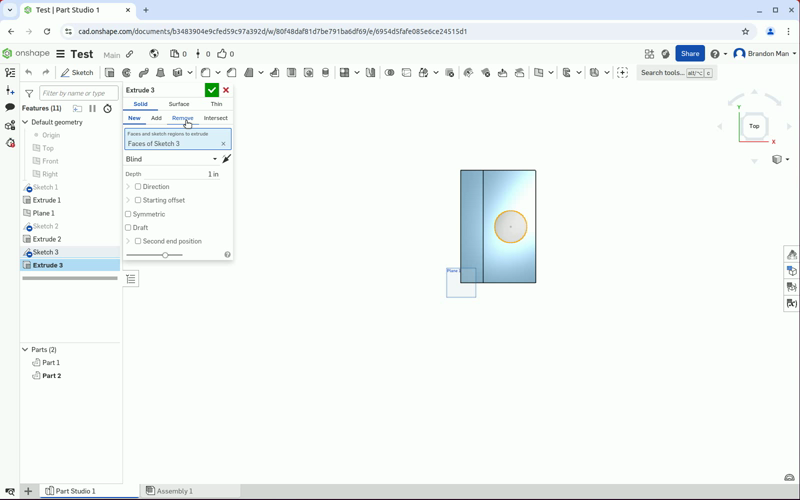
click(186, 120)
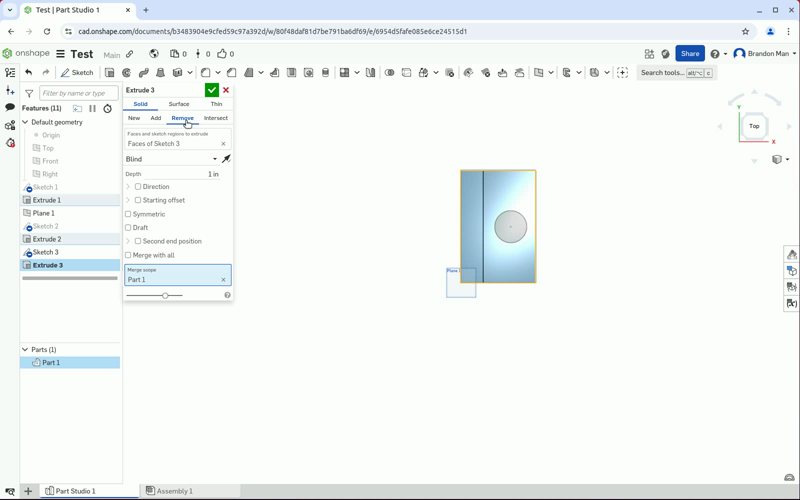
key(tab, 4)
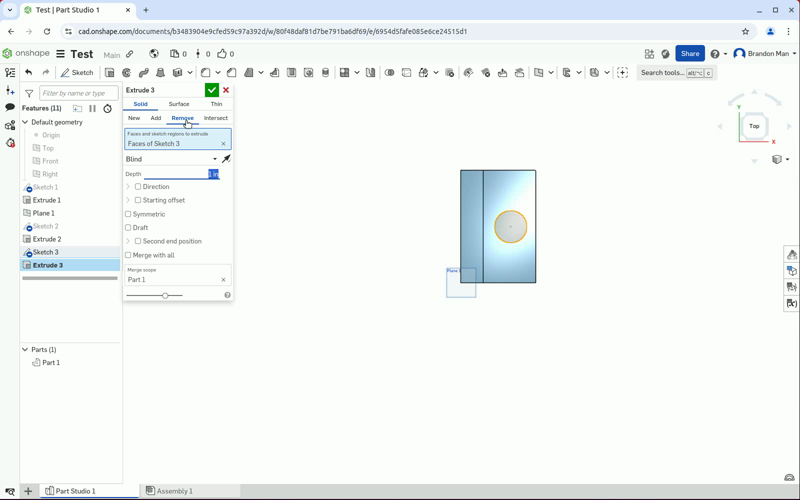
text(30.811)
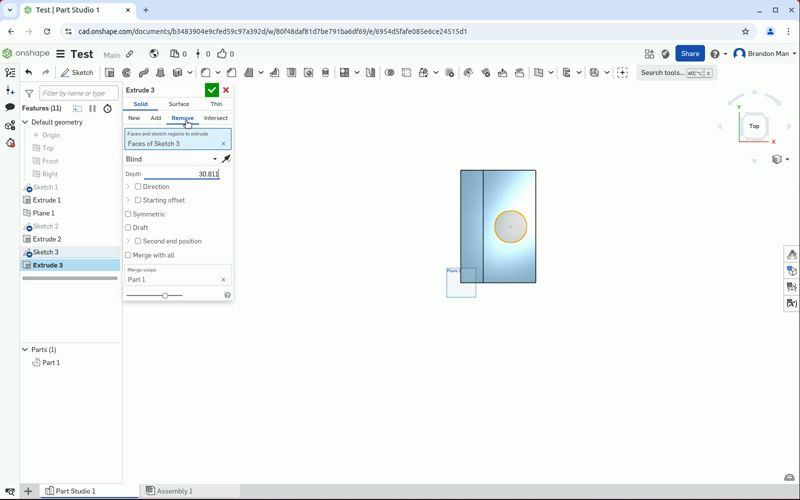
key(tab, 6)
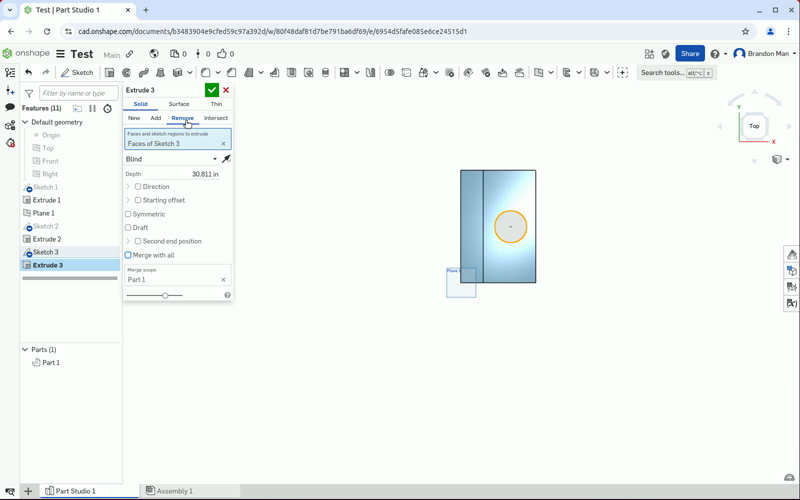
key(space)
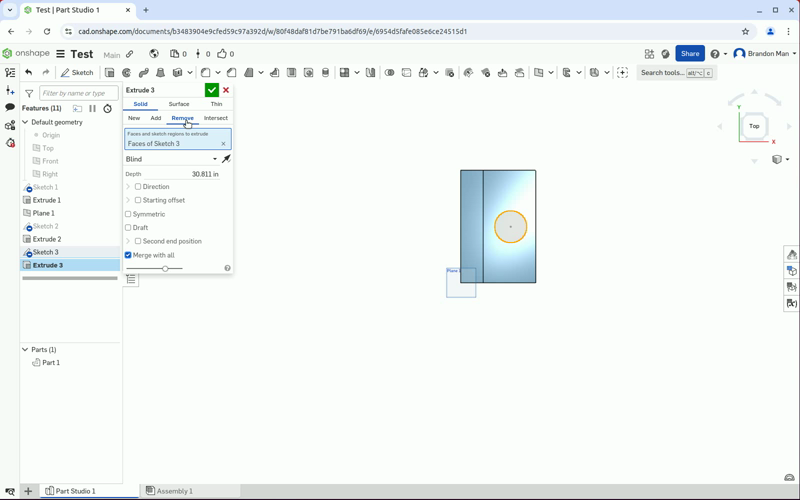
key(enter)
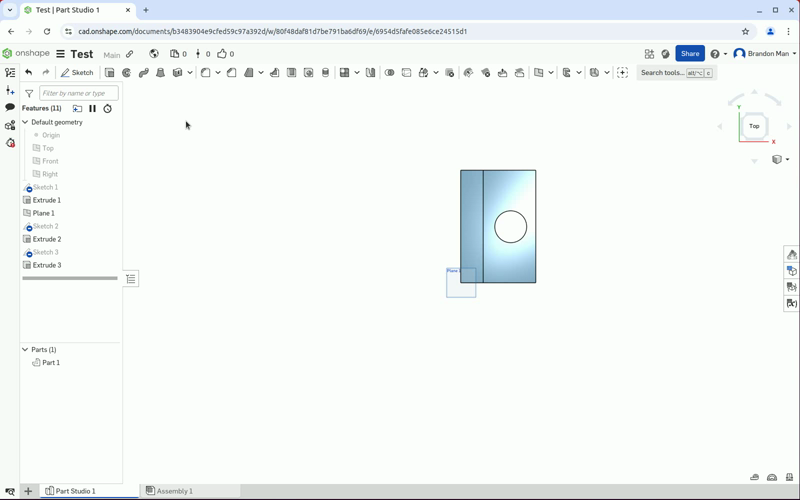
key(shift+h)
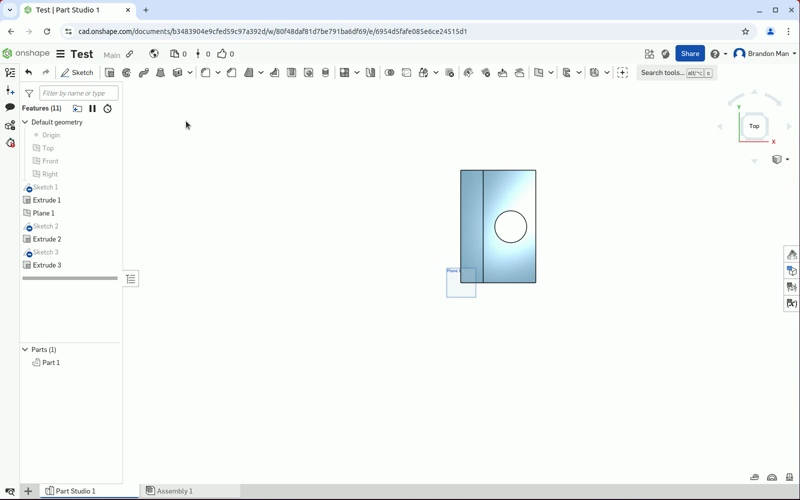
key(shift+h)
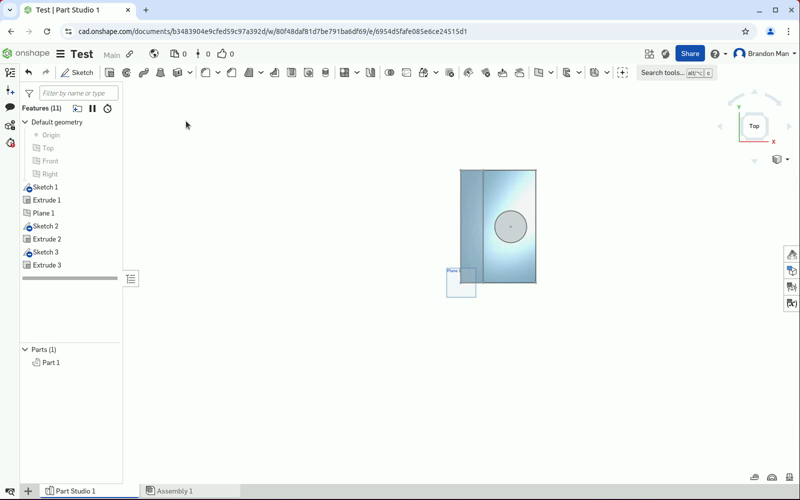
key(shift+7)
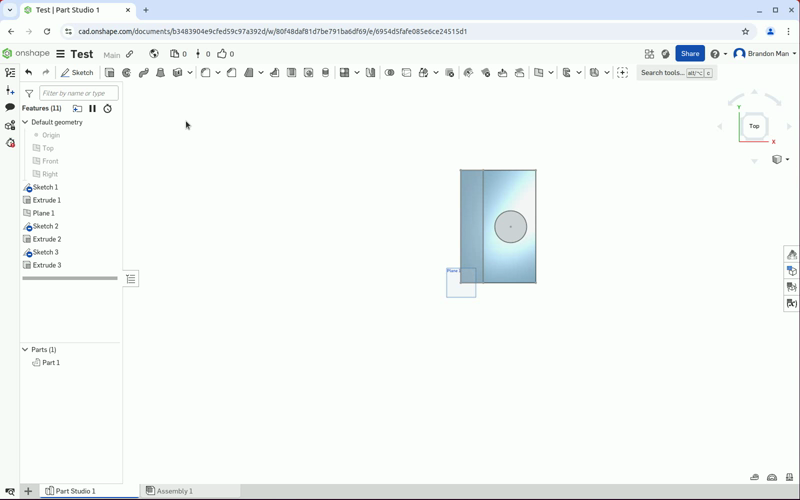
key(up, 3)
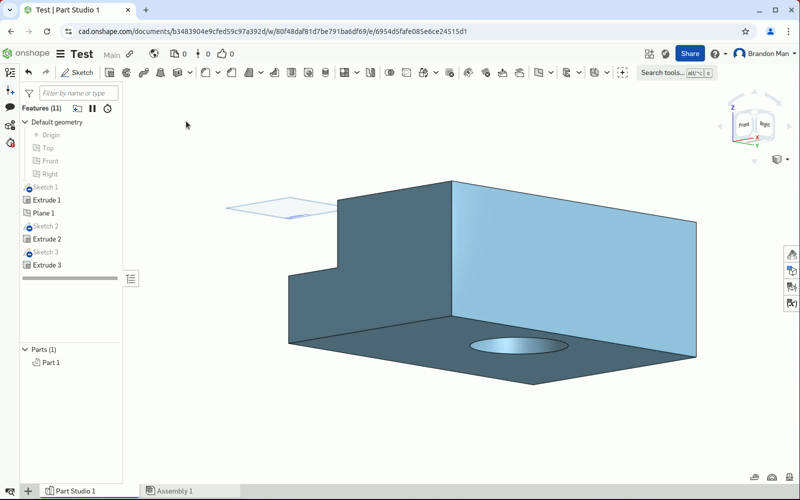
key(left, 3)
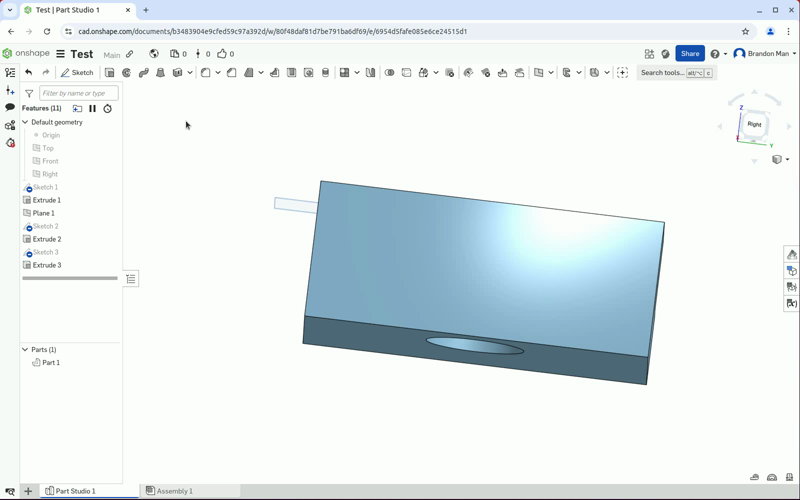
key(right, 3)
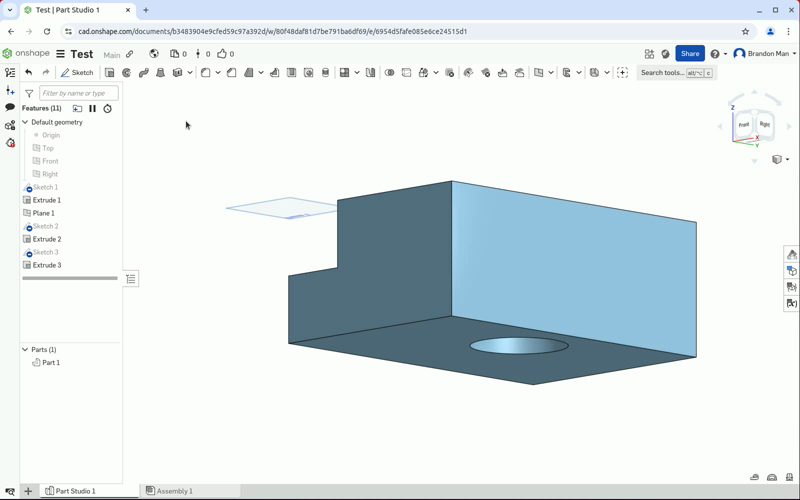
key(down, 3)
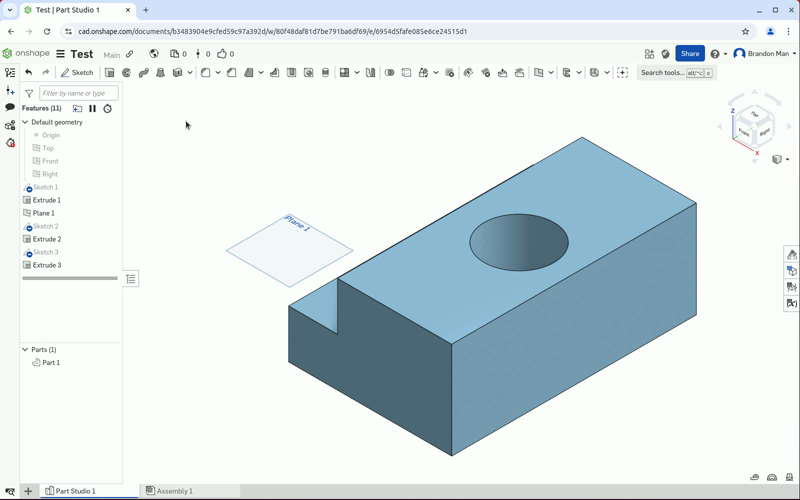
mouse_move(73, 189)
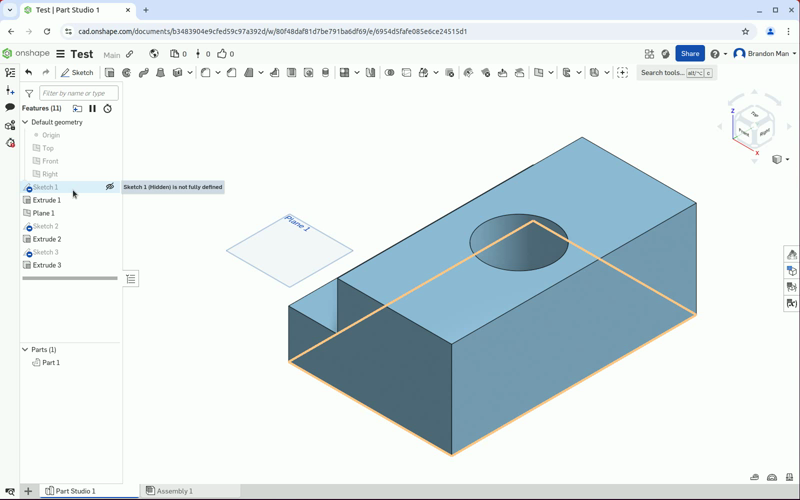
click(73, 189)